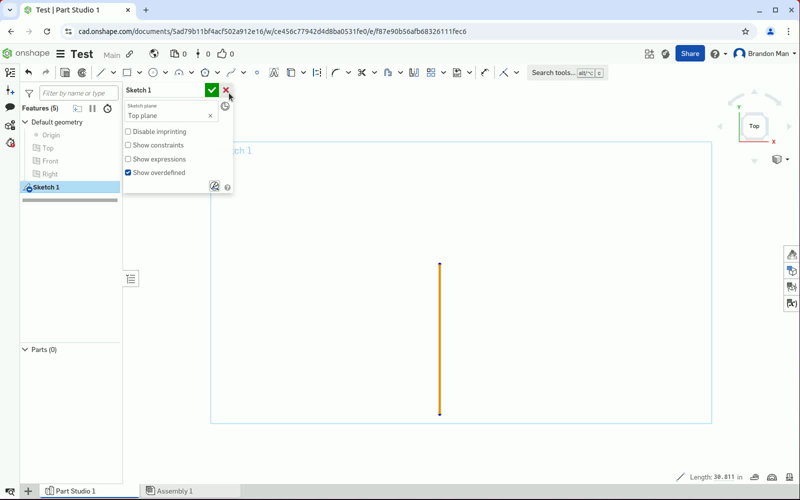
key(shift+h)
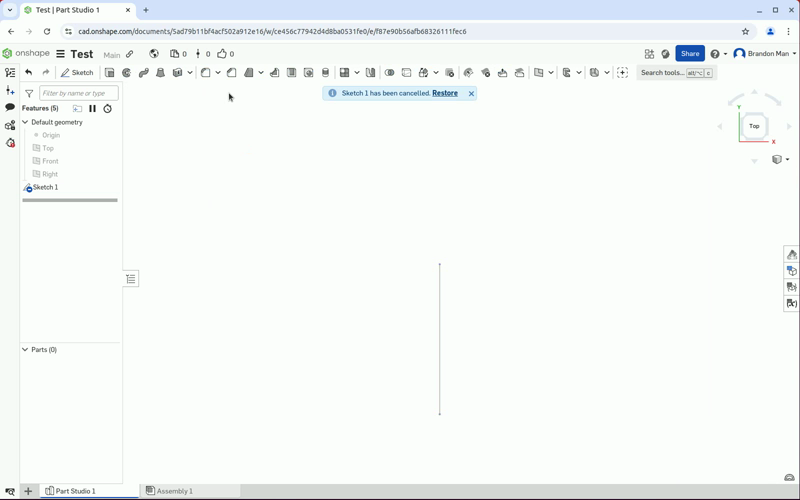
mouse_move(73, 352)
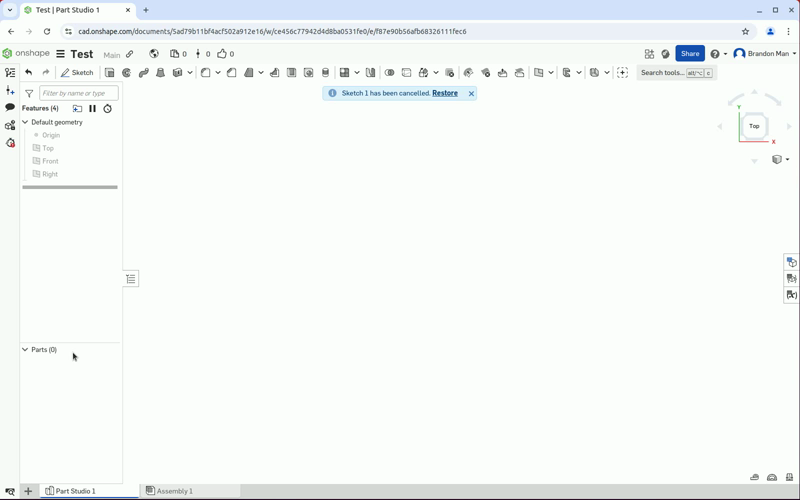
key(y)
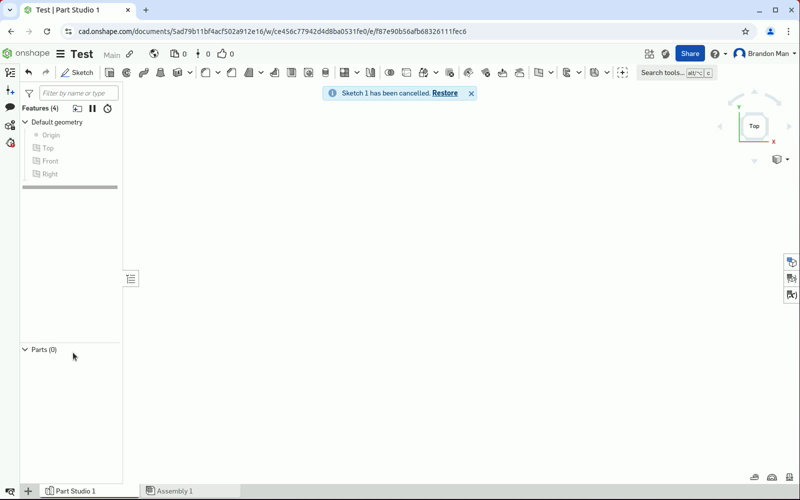
key(shift+p)
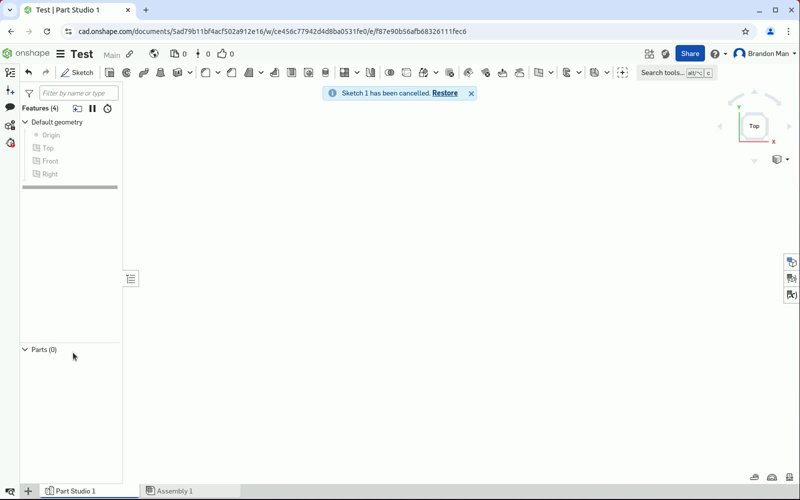
key(space)
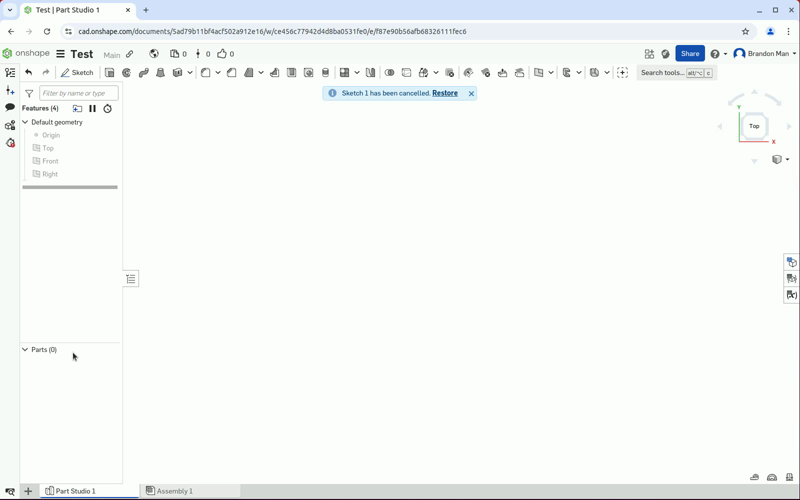
key_down(shift)
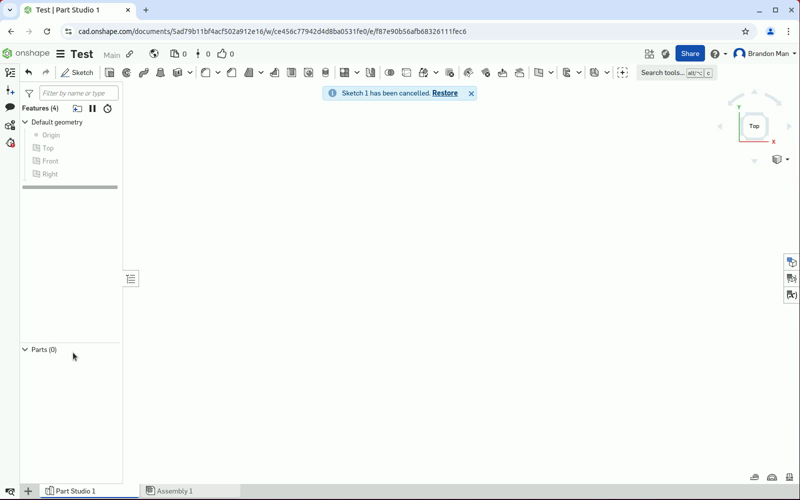
key(up)
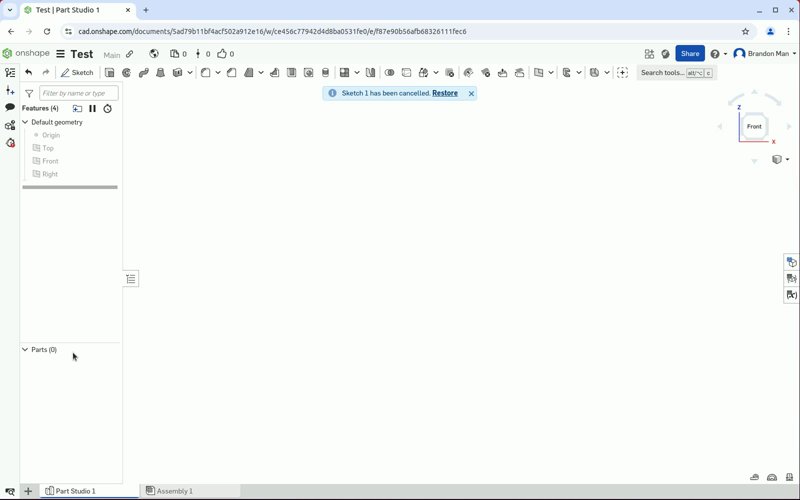
key_up(shift)
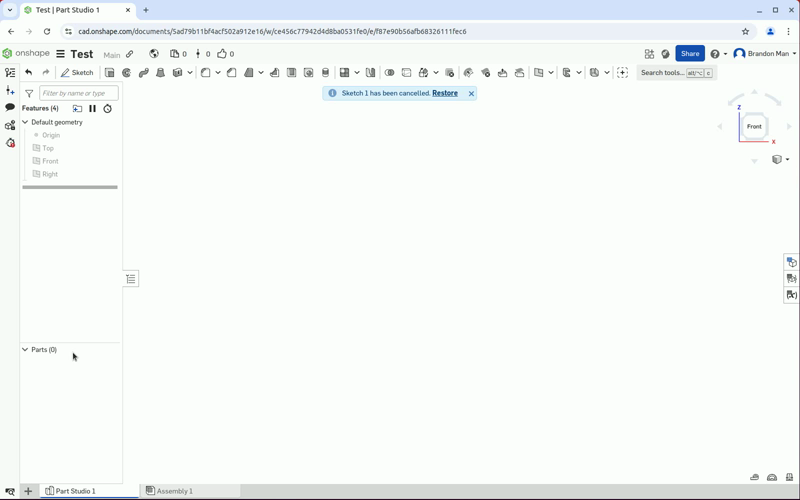
mouse_move(73, 352)
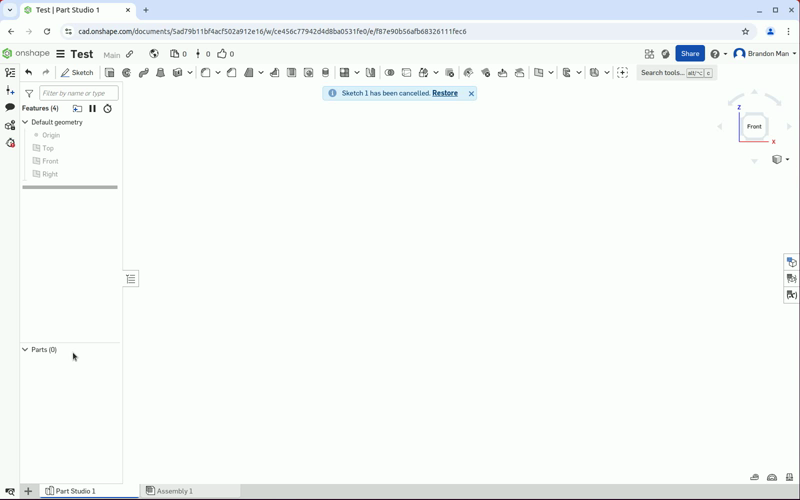
key(shift+y)
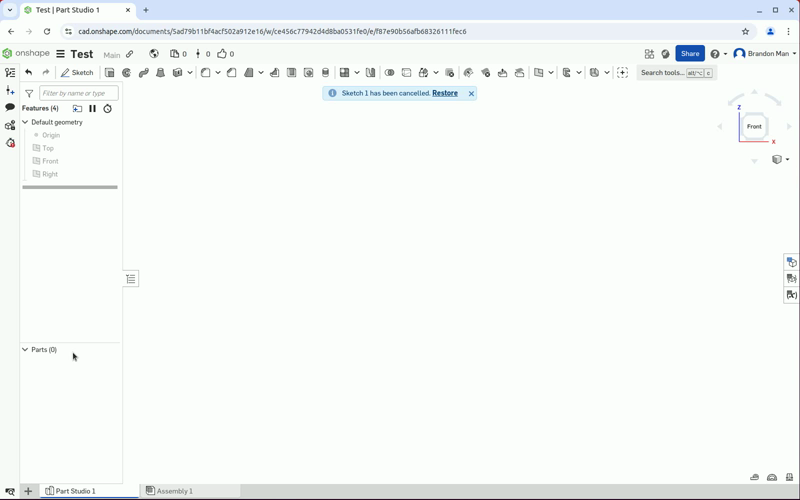
key(shift+s)
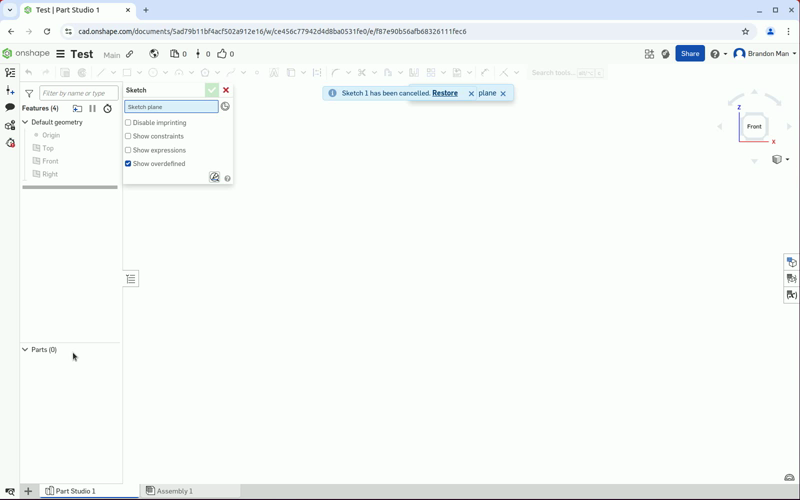
mouse_move(73, 163)
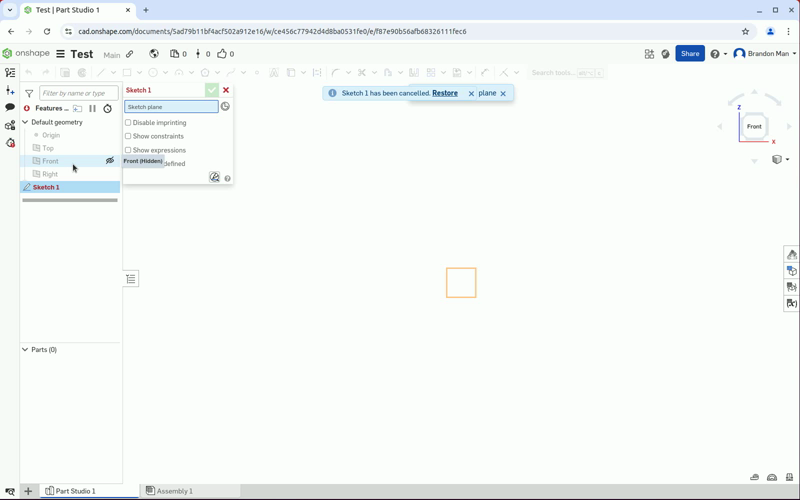
click(73, 163)
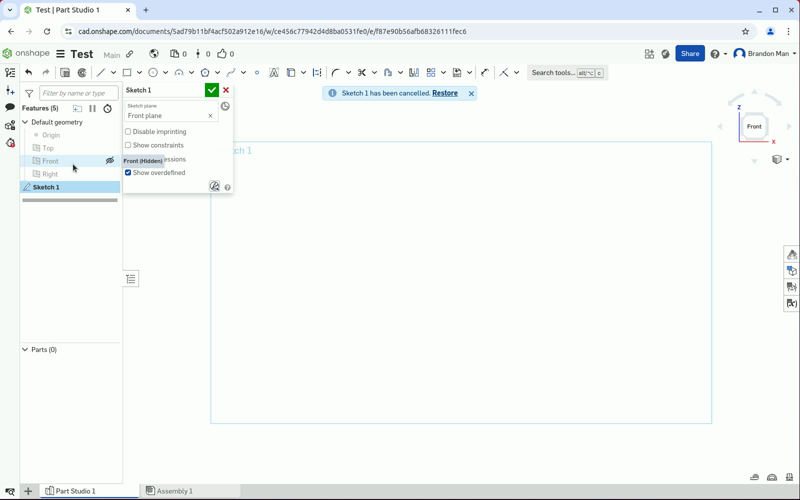
mouse_move(73, 352)
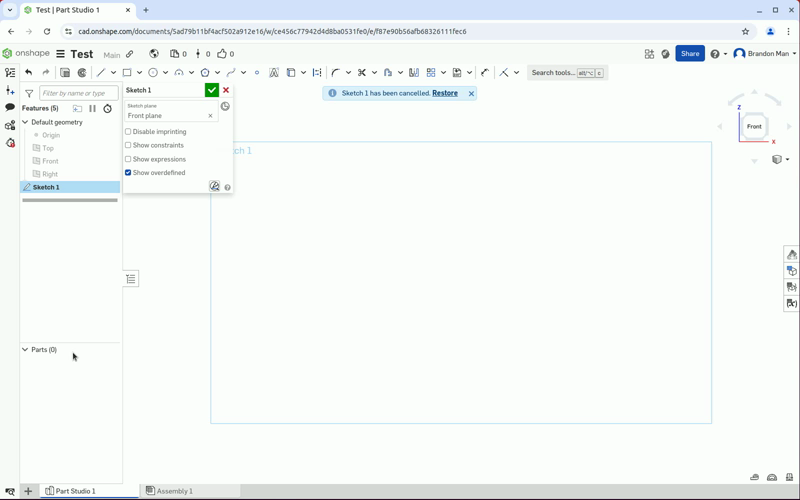
key(y)
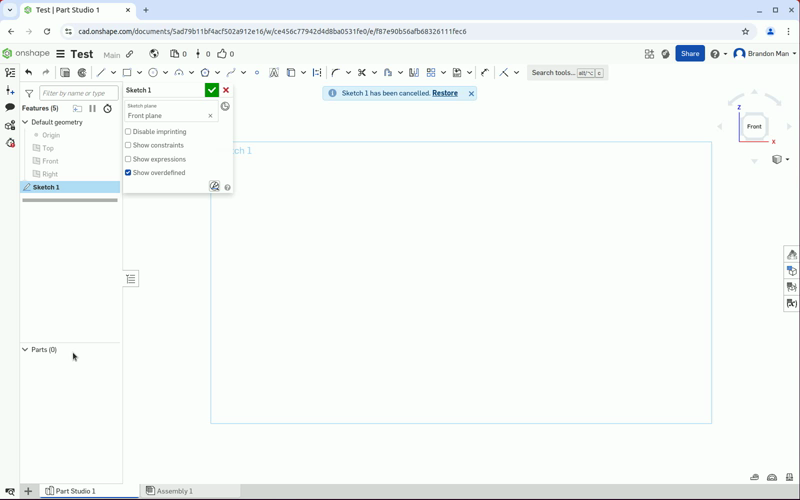
key(l)
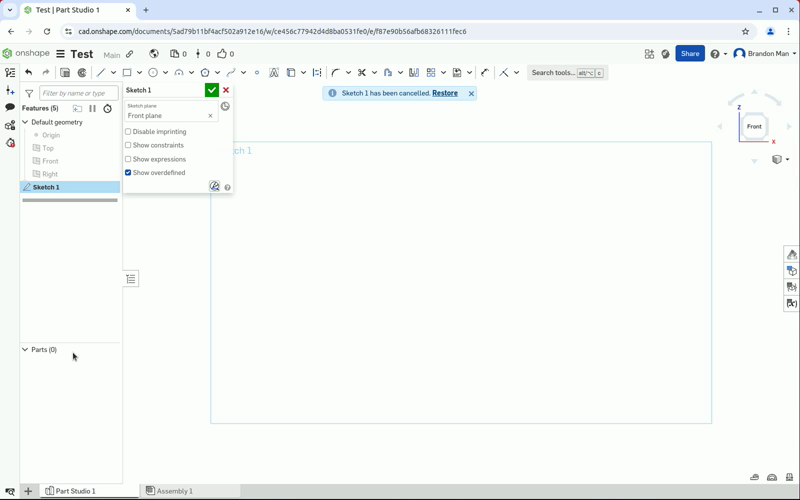
key_down(shift)
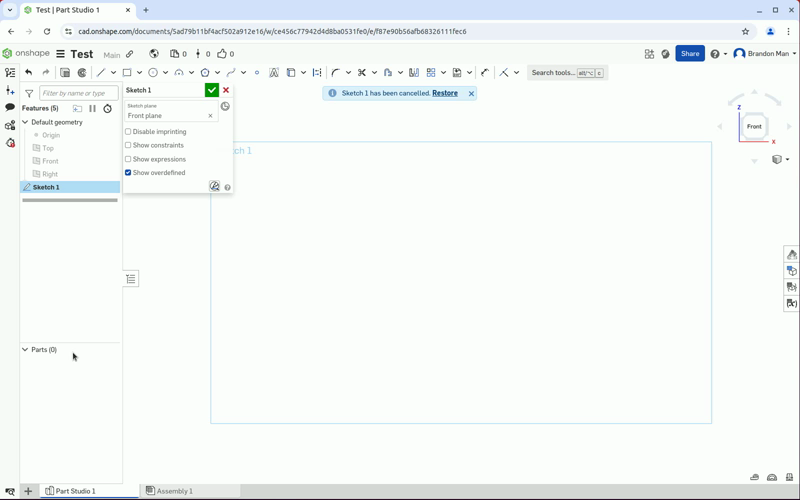
mouse_move(348, 365)
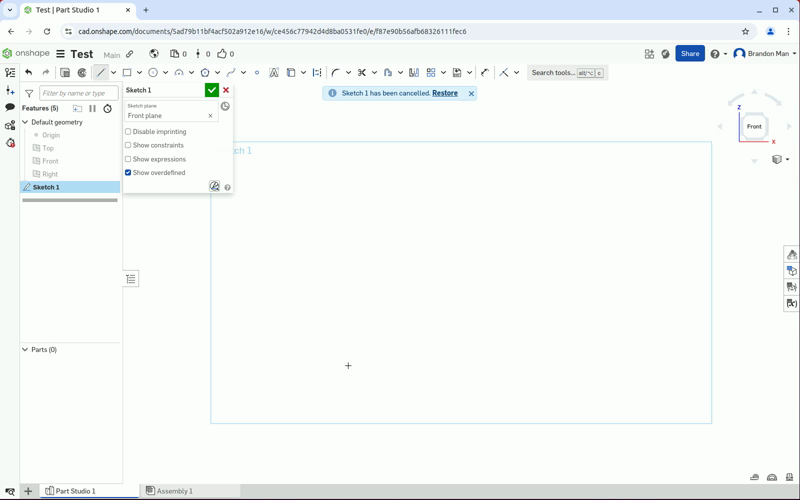
click(348, 365)
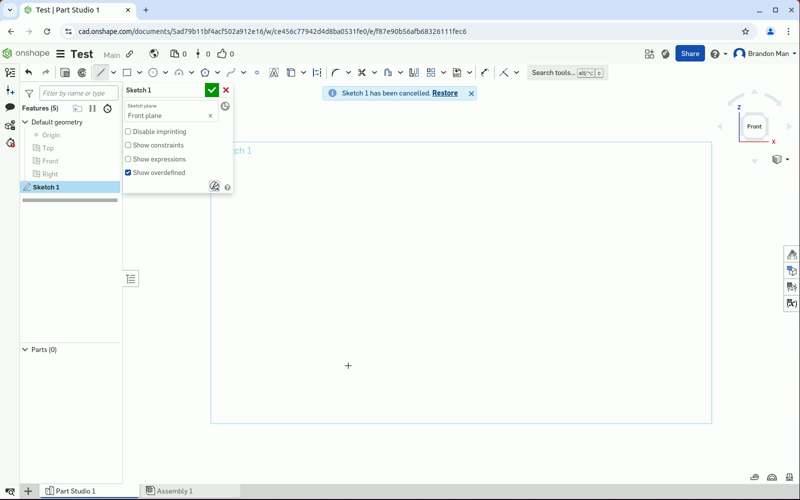
key_up(shift)
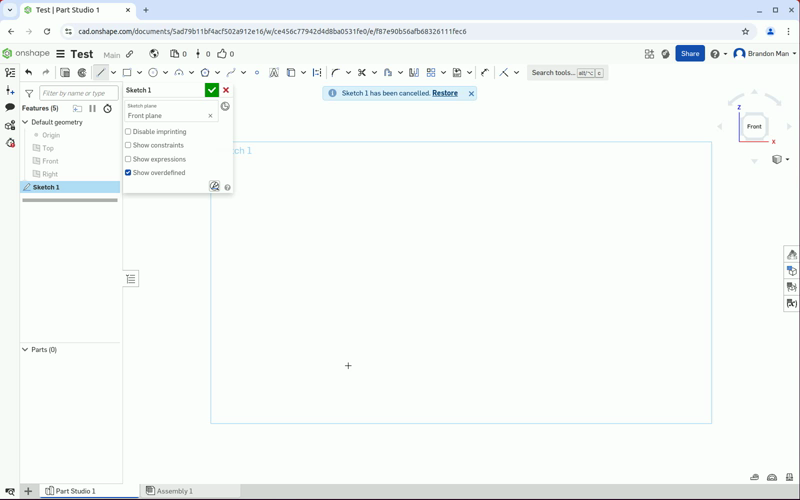
key_down(shift)
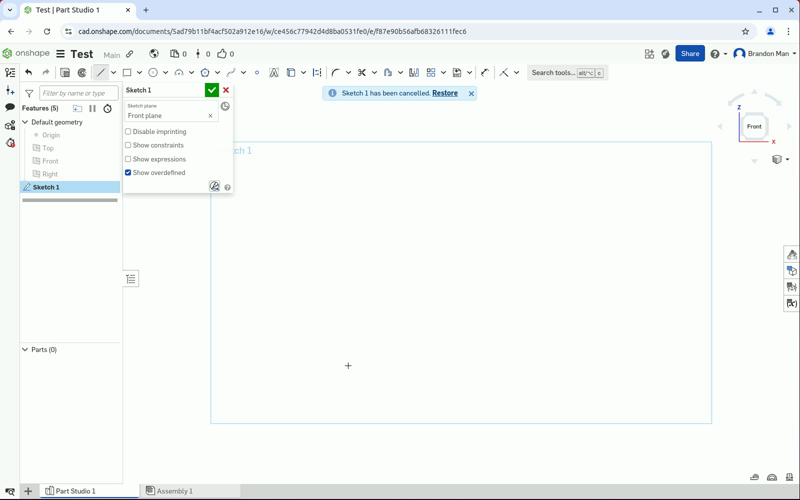
mouse_move(572, 365)
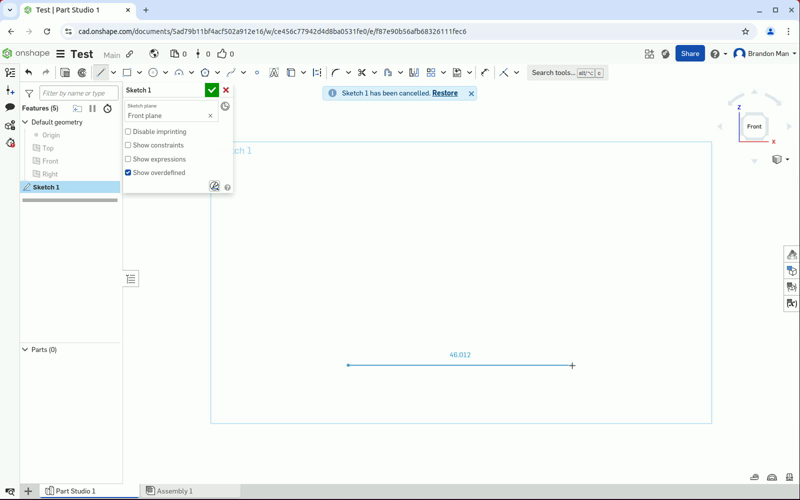
click(572, 365)
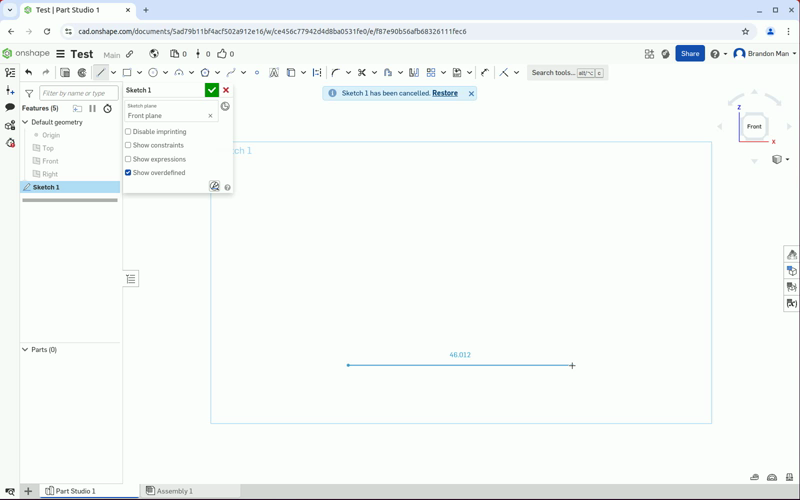
key_up(shift)
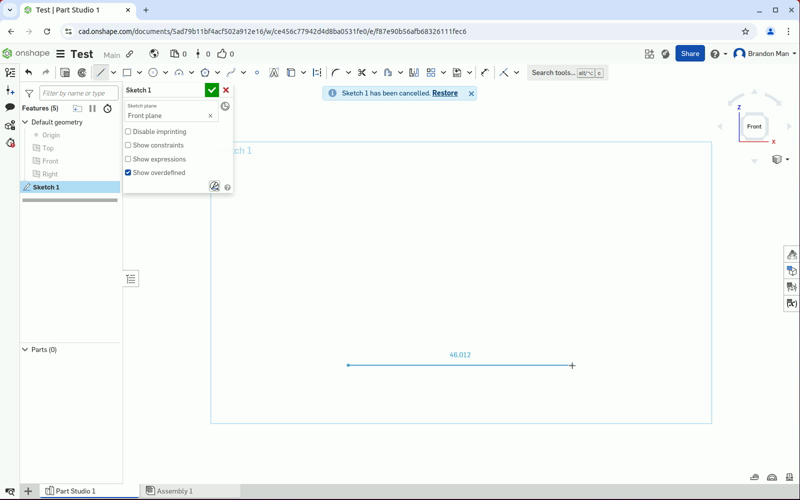
key_down(shift)
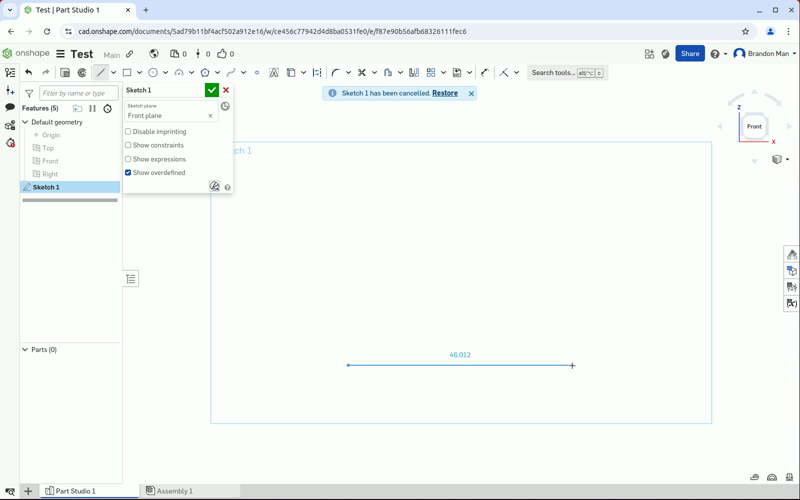
mouse_move(572, 200)
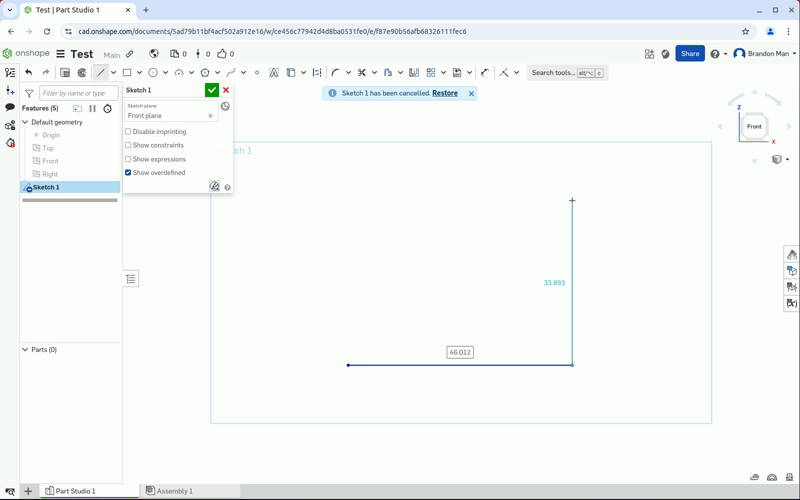
click(572, 200)
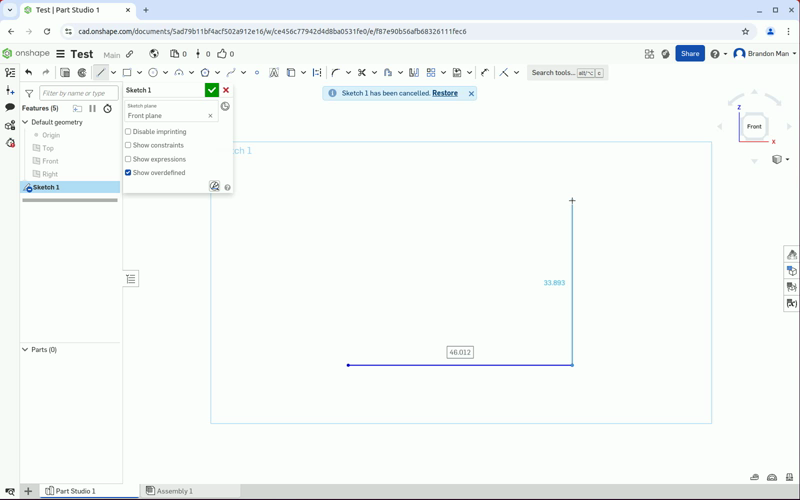
key_up(shift)
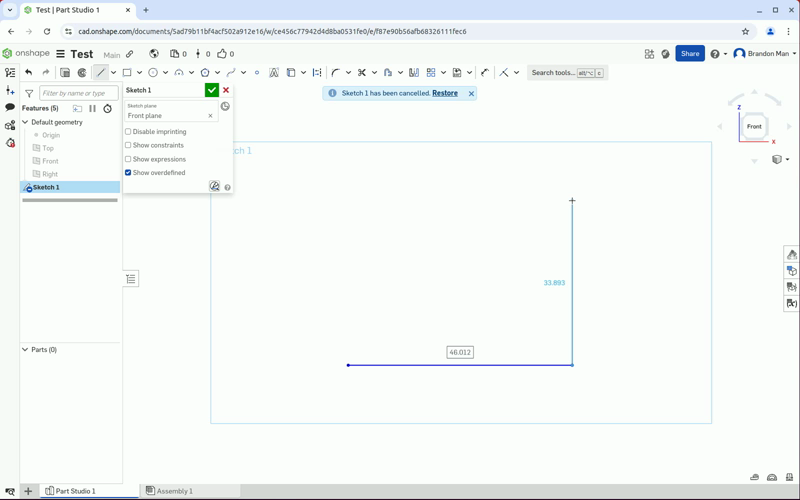
key_down(shift)
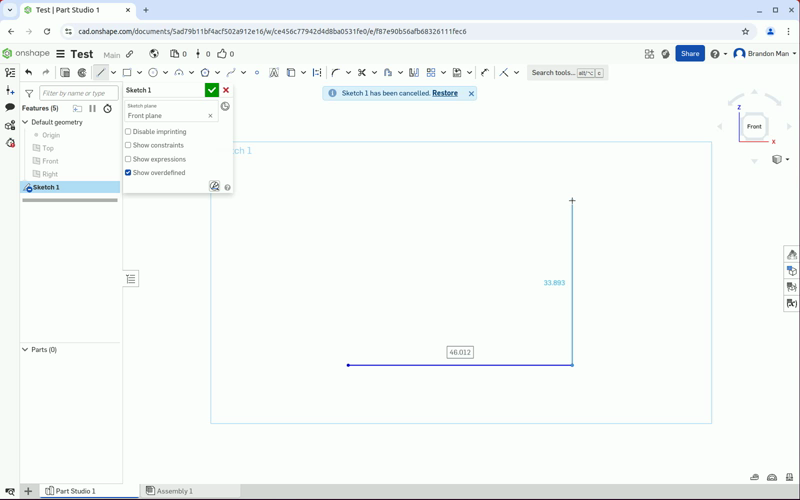
mouse_move(348, 200)
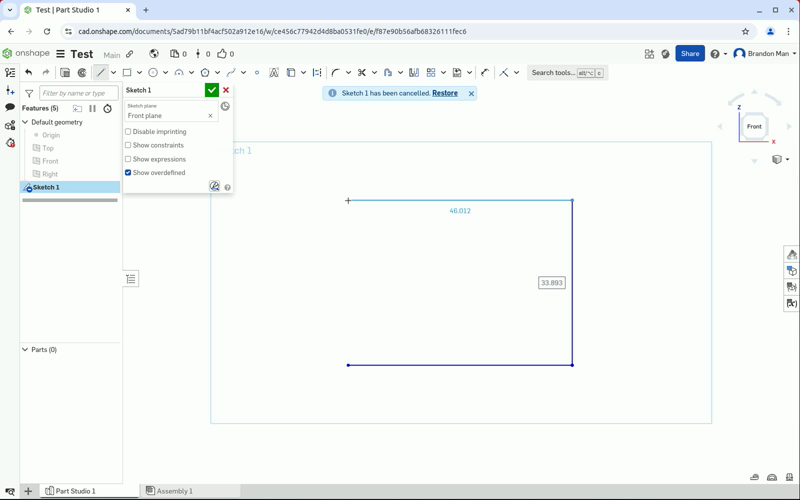
click(348, 200)
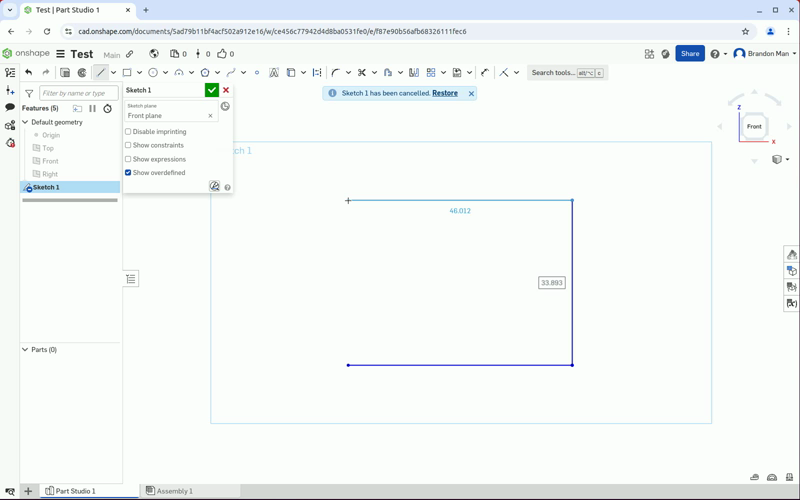
key_up(shift)
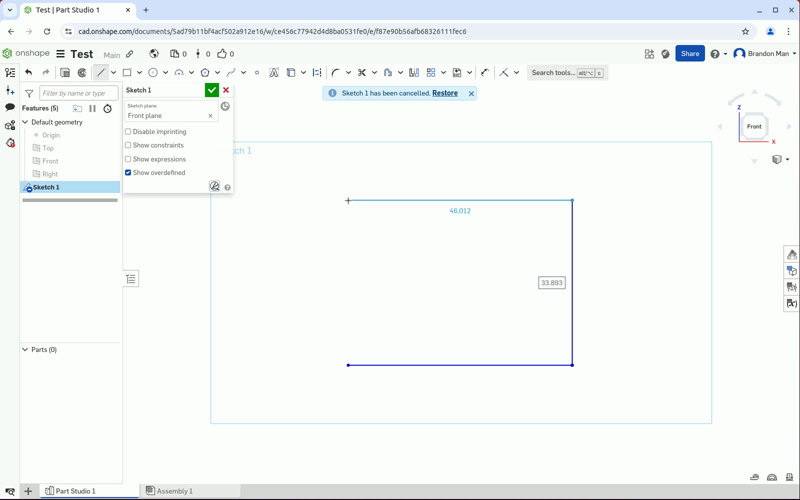
key_down(shift)
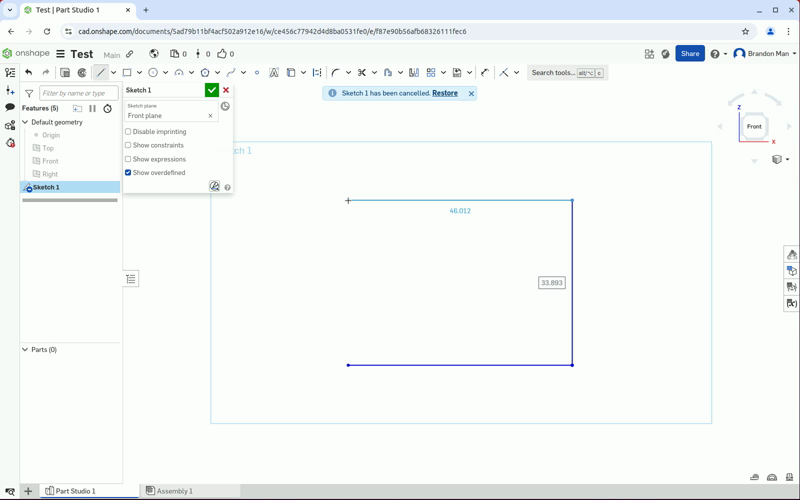
mouse_move(348, 365)
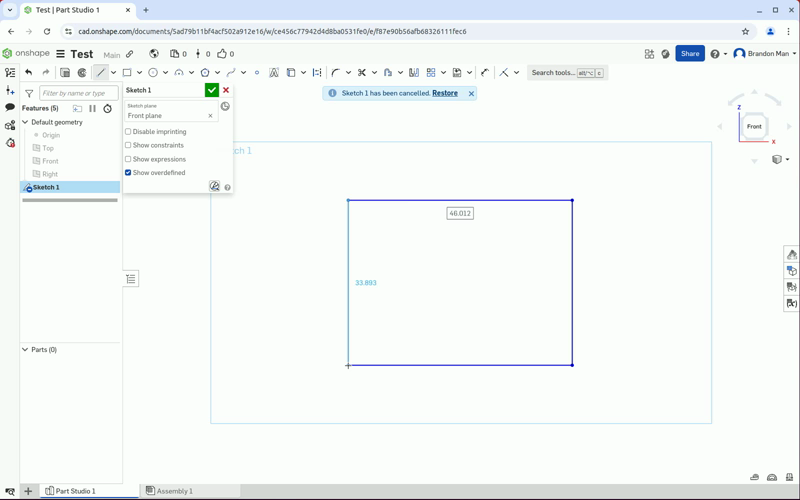
key_up(shift)
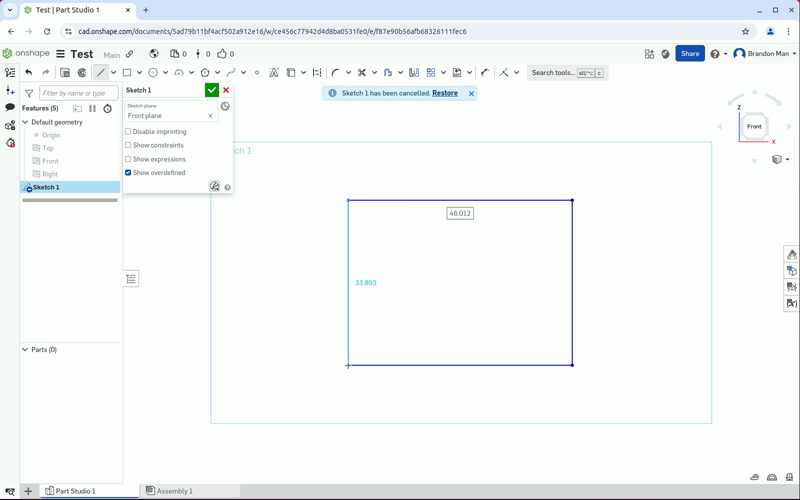
click(348, 365)
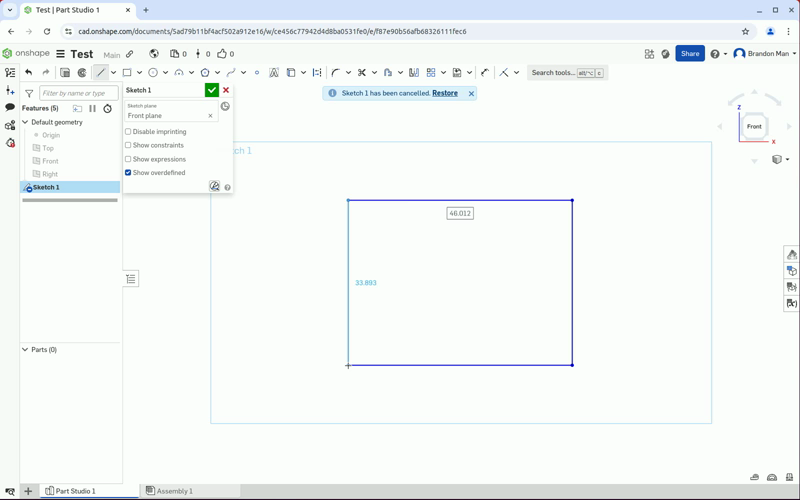
key(esc)
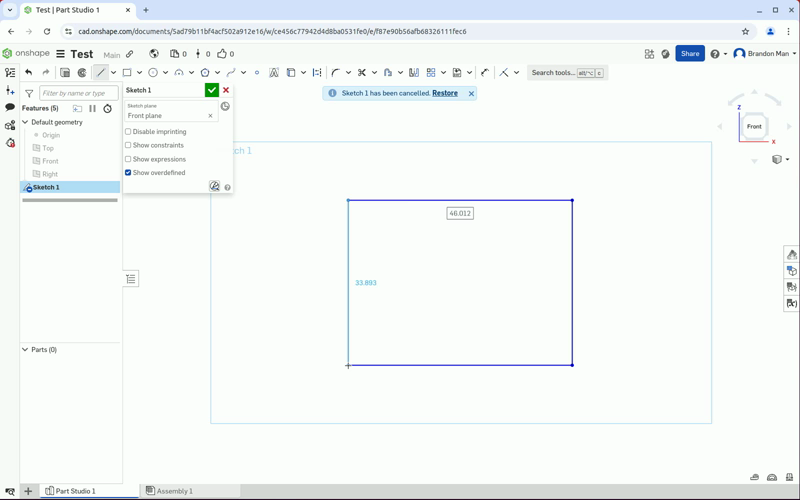
mouse_move(440, 266)
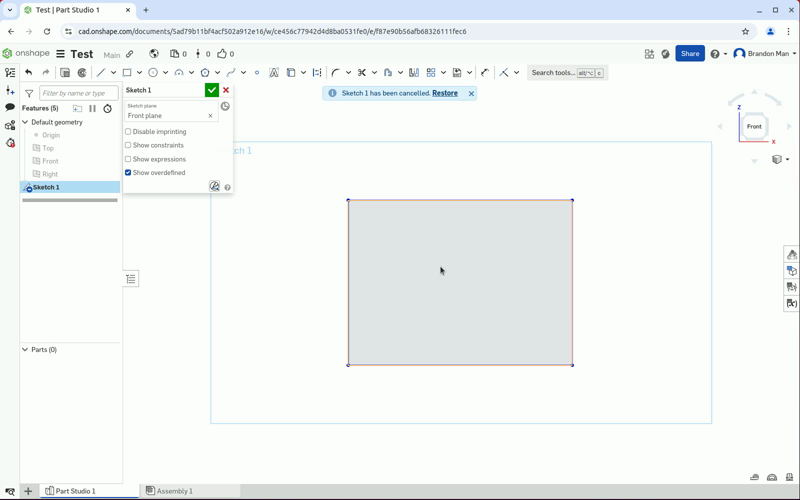
click(440, 266)
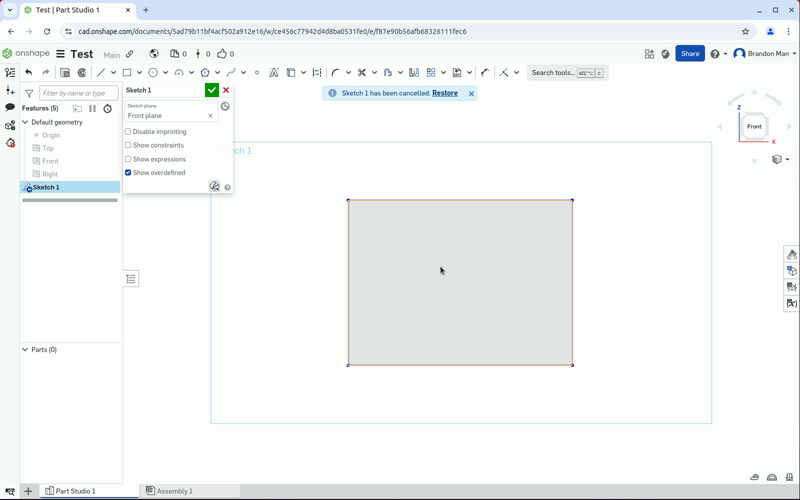
mouse_move(73, 352)
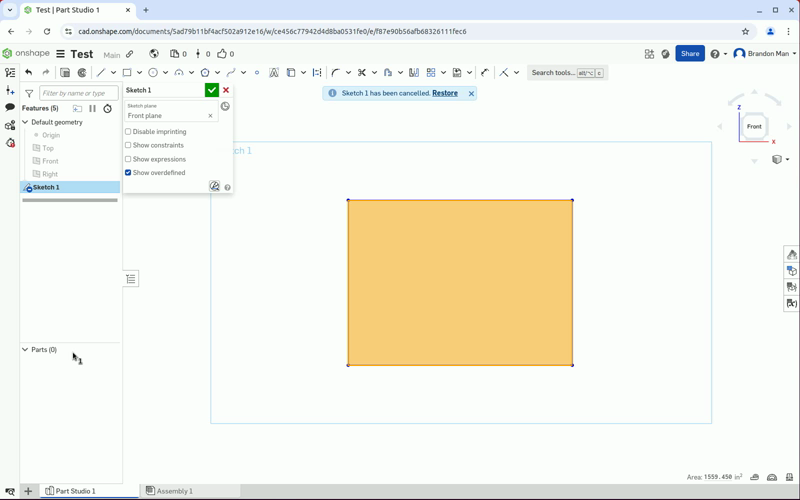
key(shift+y)
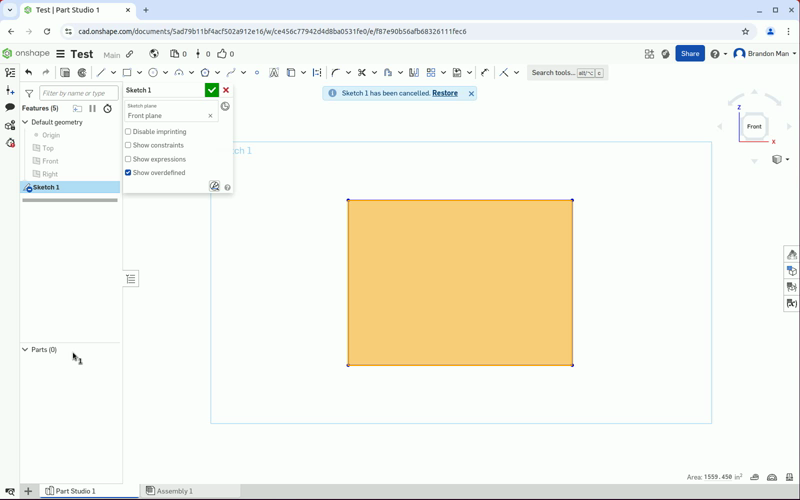
key(shift+e)
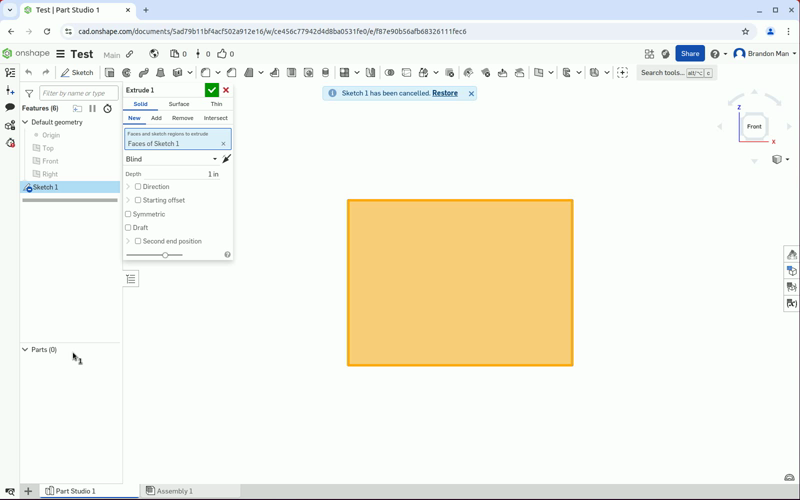
mouse_move(143, 106)
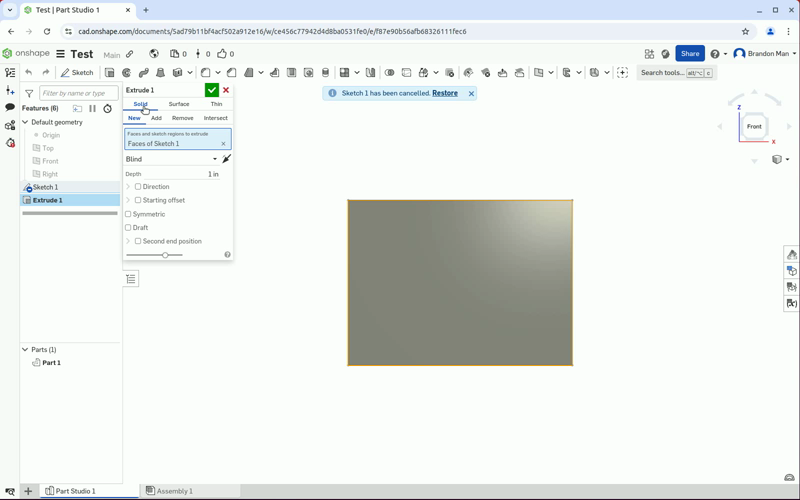
click(143, 106)
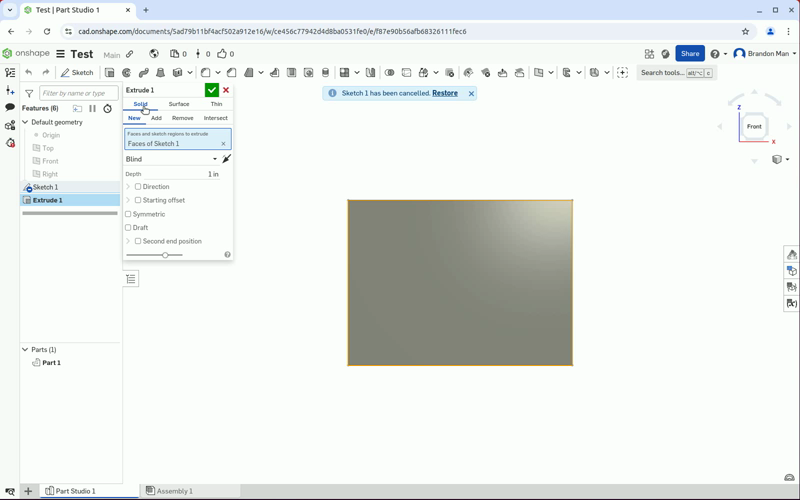
mouse_move(137, 120)
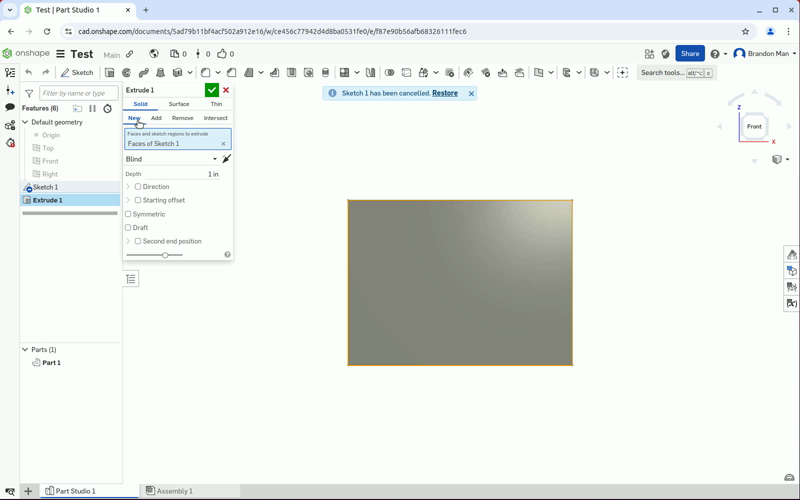
click(137, 120)
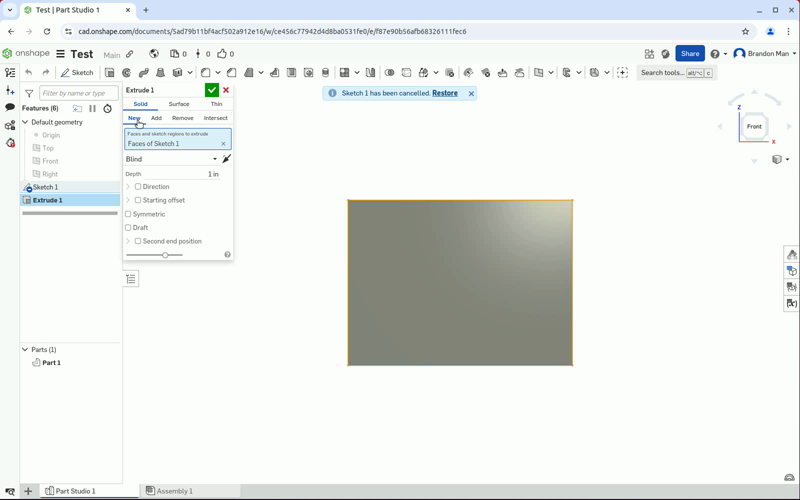
key(tab, 4)
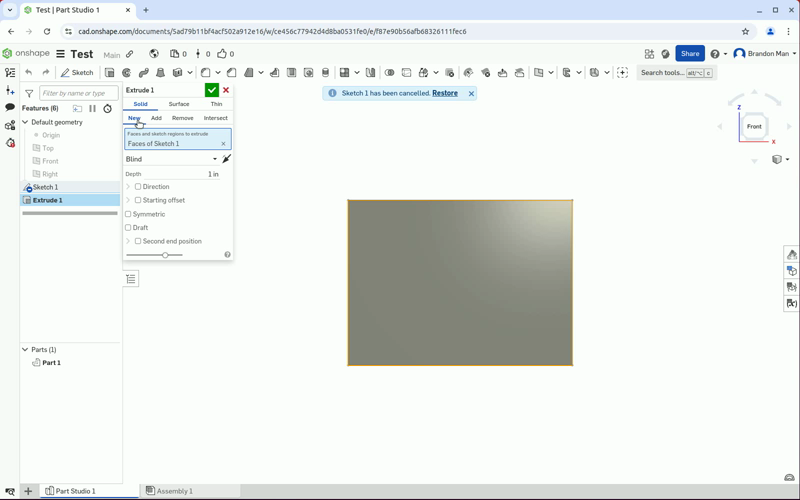
text(1.444)
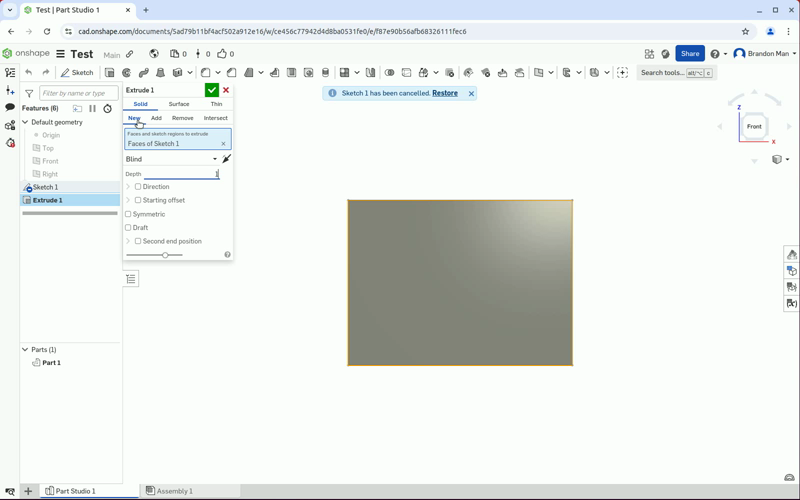
key(enter)
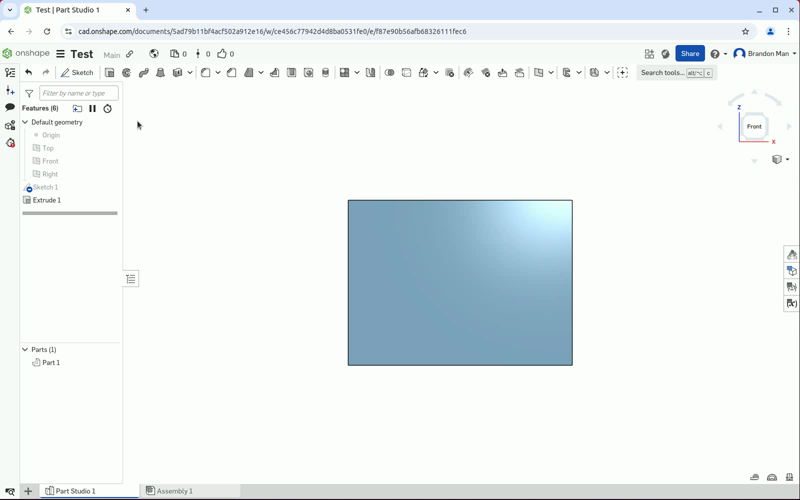
key(shift+h)
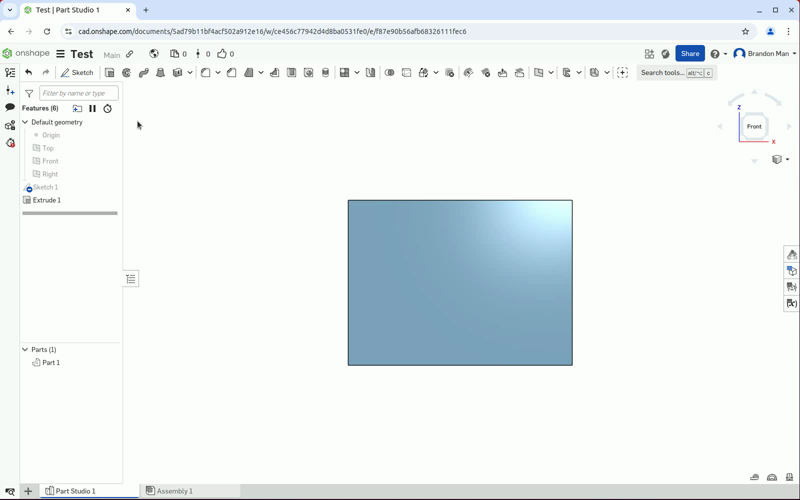
key(shift+h)
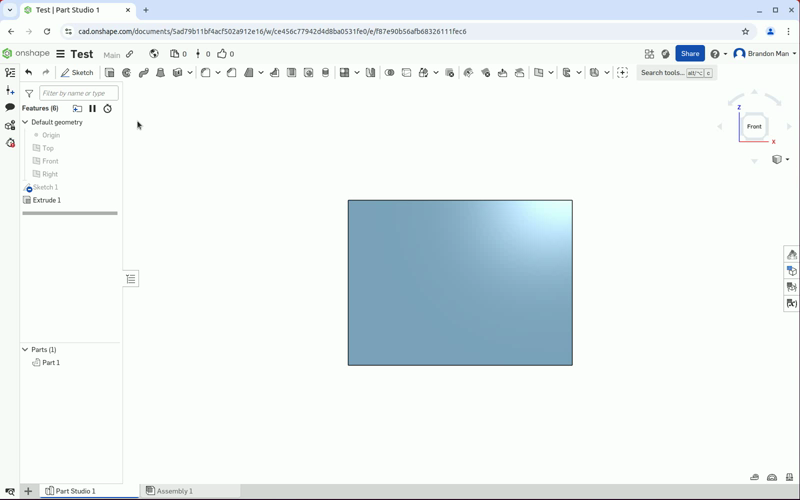
mouse_move(73, 189)
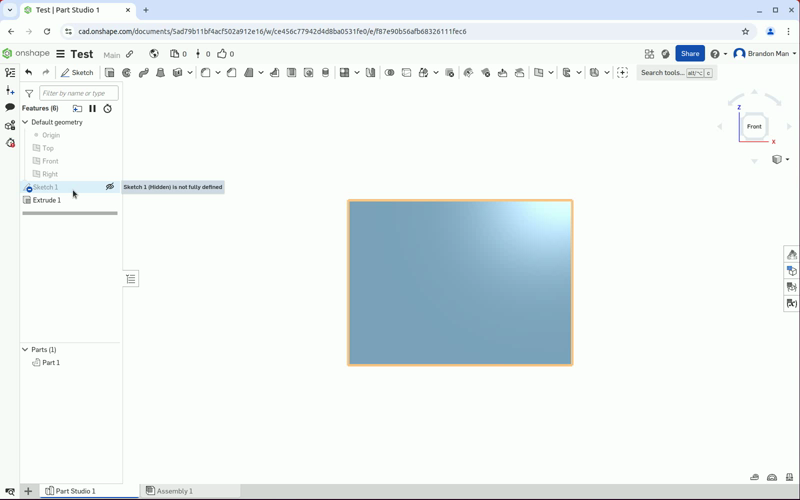
click(73, 189)
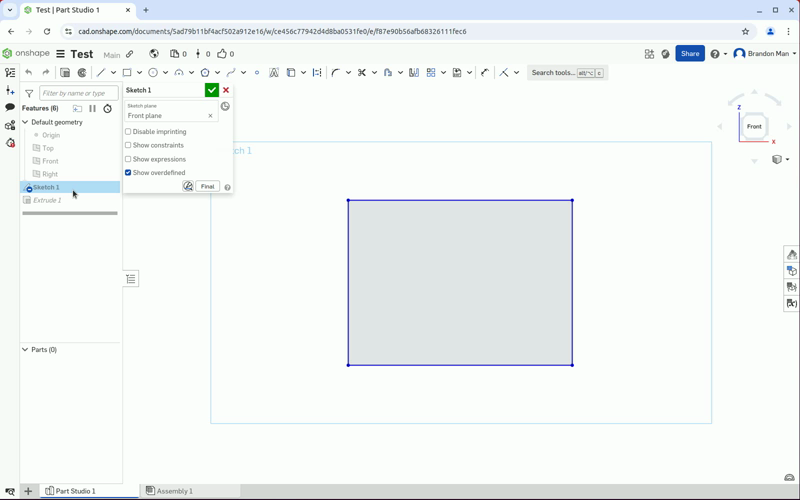
mouse_move(229, 92)
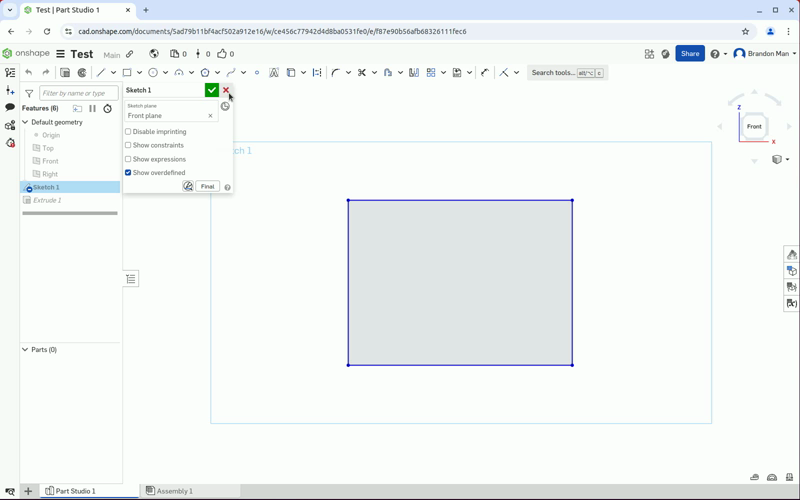
click(229, 92)
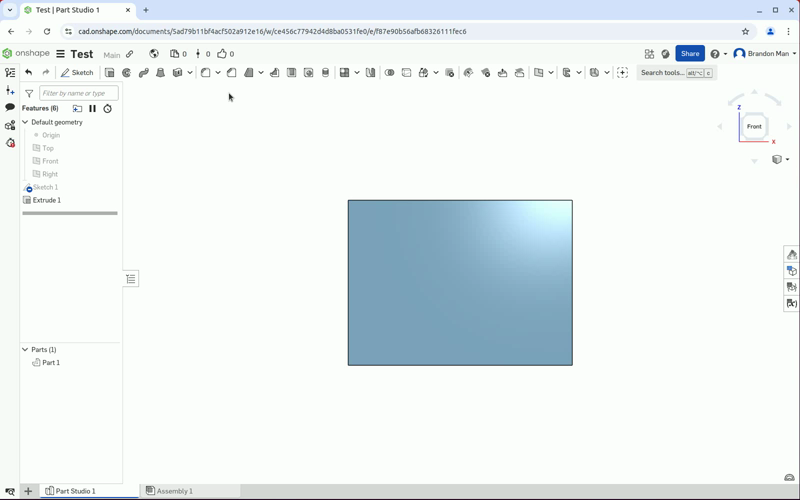
mouse_move(541, 75)
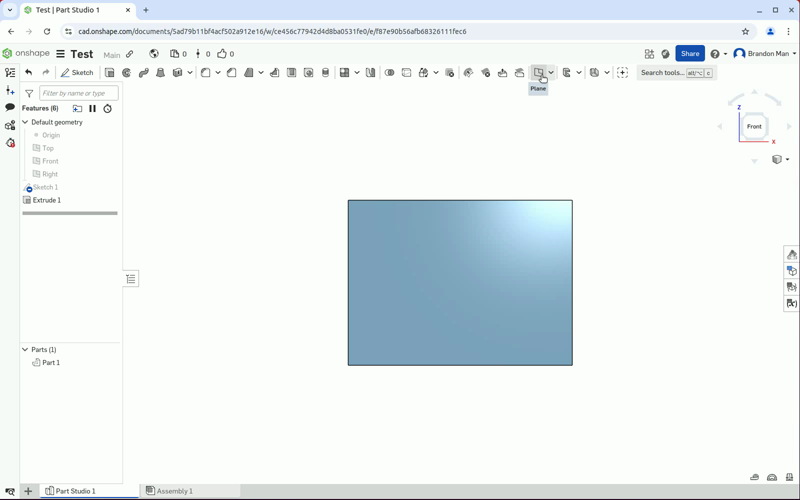
click(541, 75)
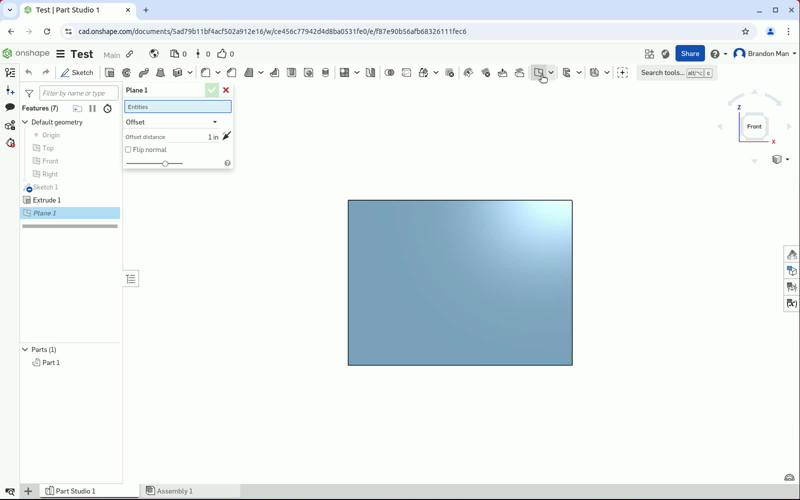
mouse_move(73, 163)
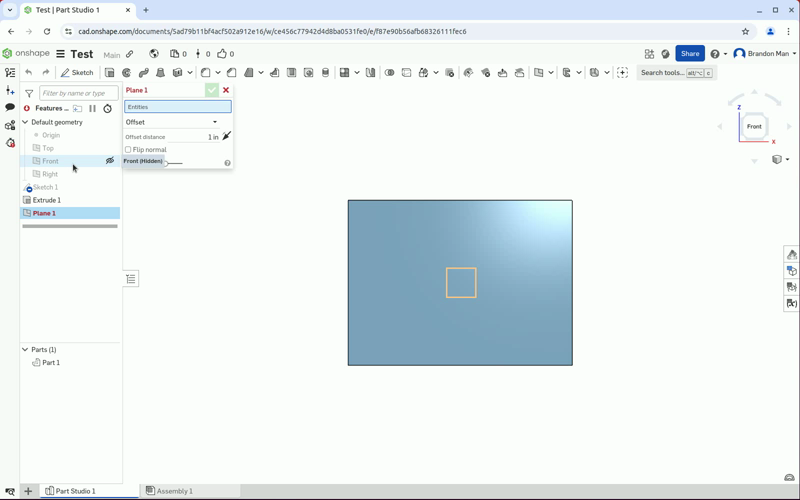
click(73, 163)
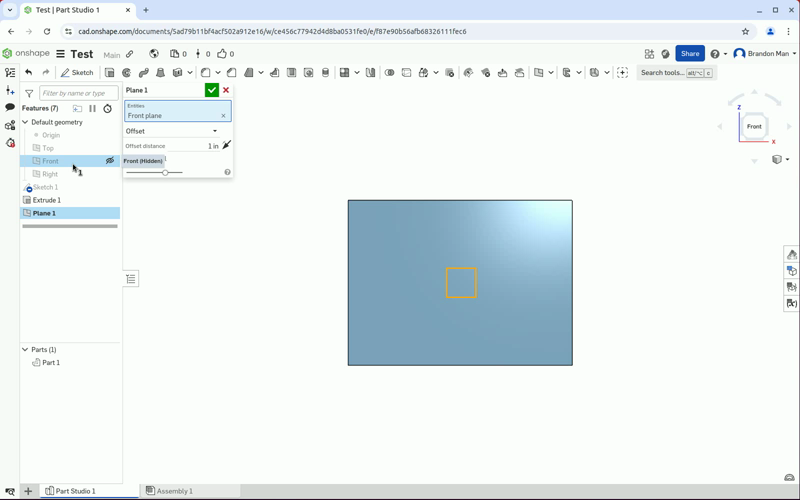
key(tab, 2)
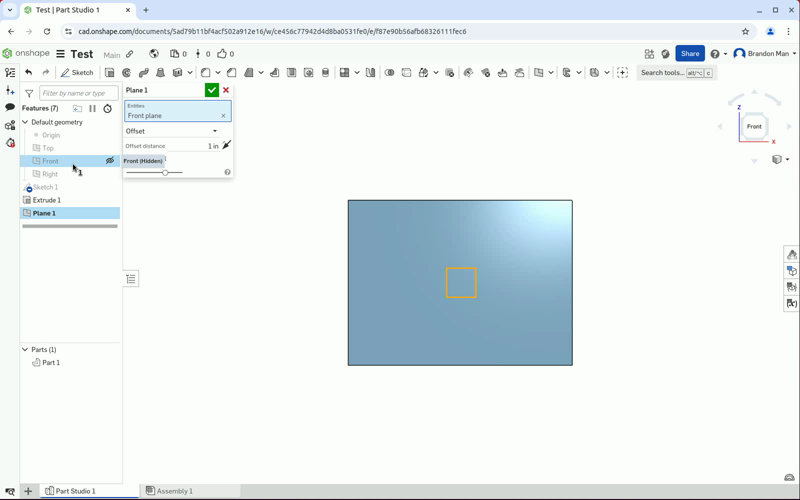
text(1.448)
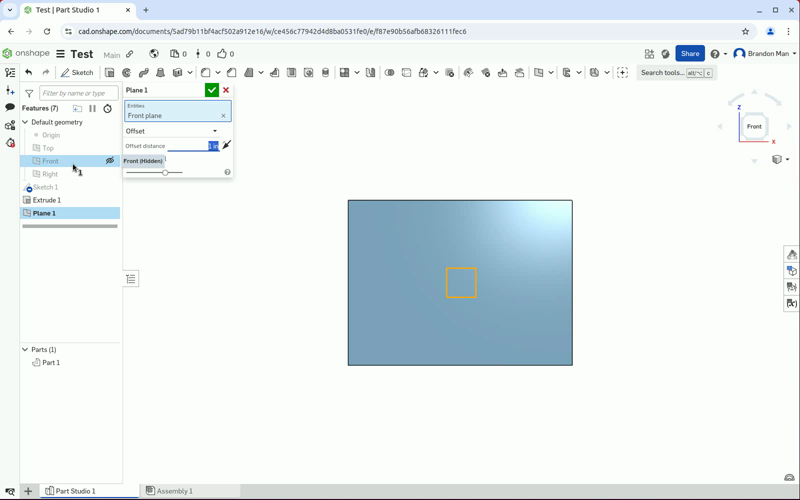
key(enter, 2)
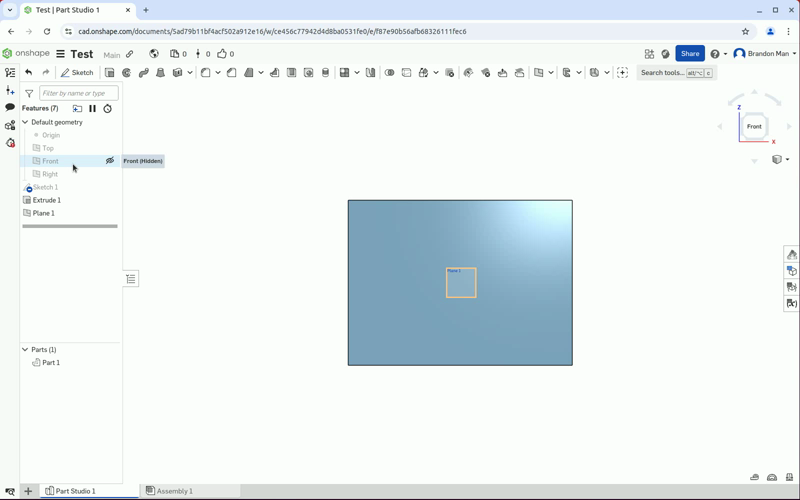
key(shift+s)
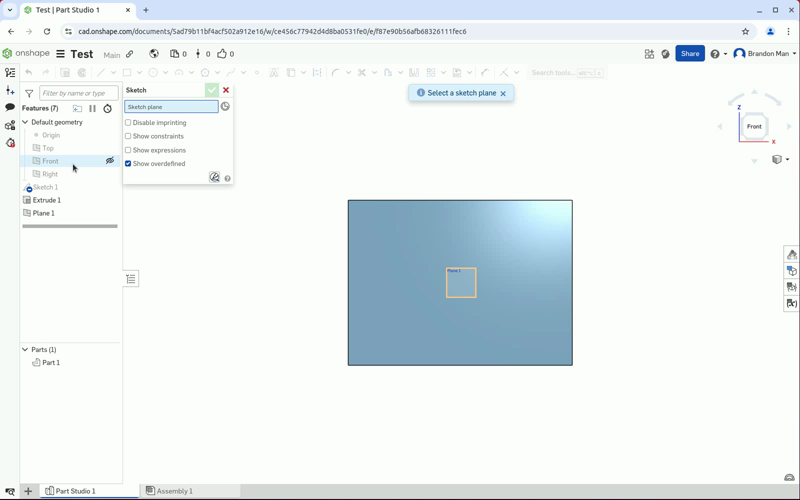
mouse_move(73, 215)
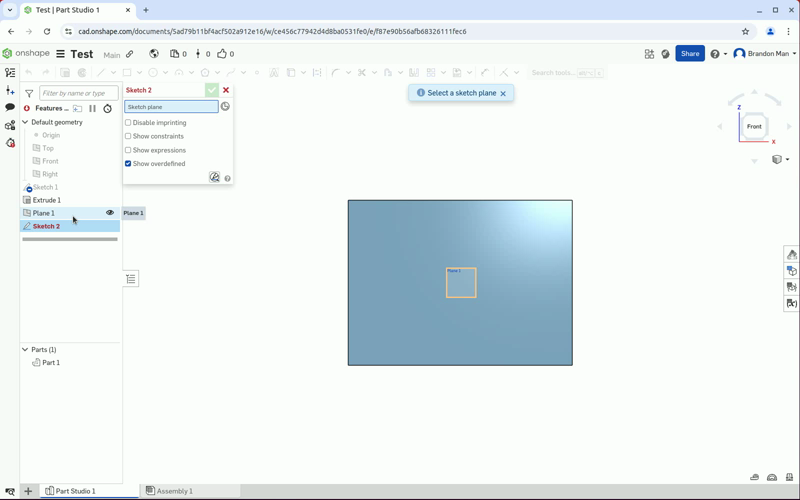
click(73, 215)
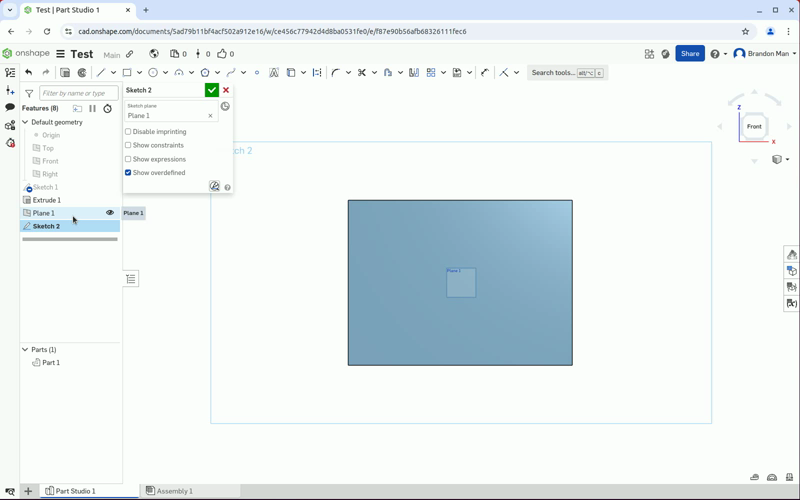
mouse_move(73, 352)
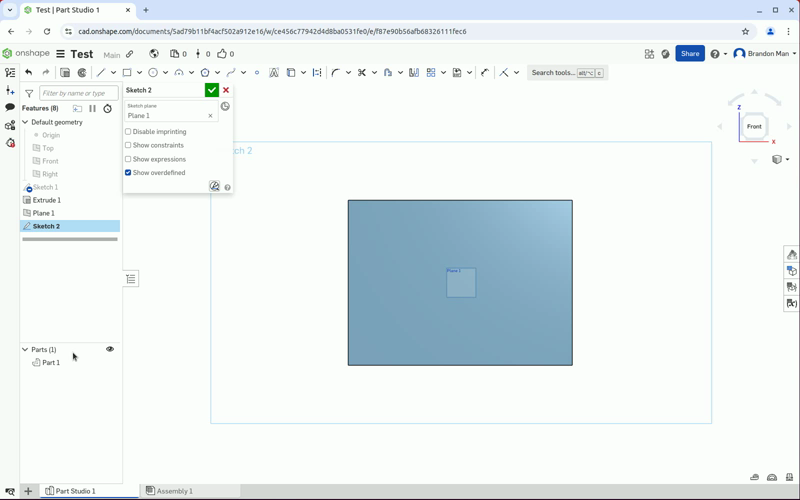
key(y)
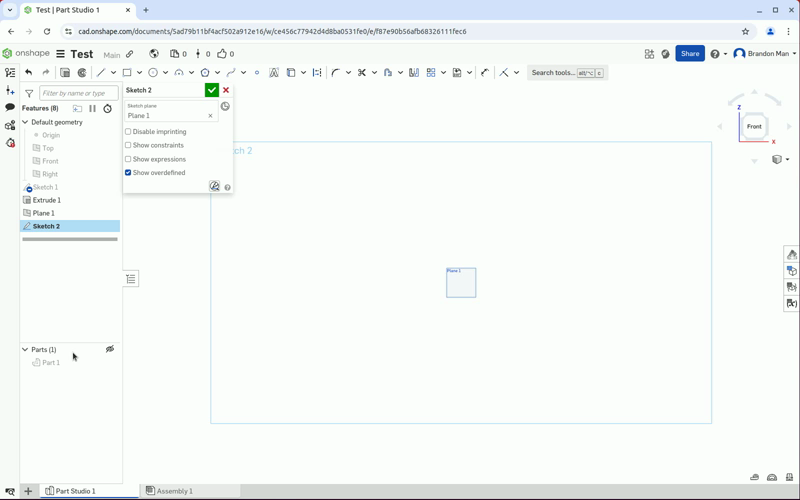
key(l)
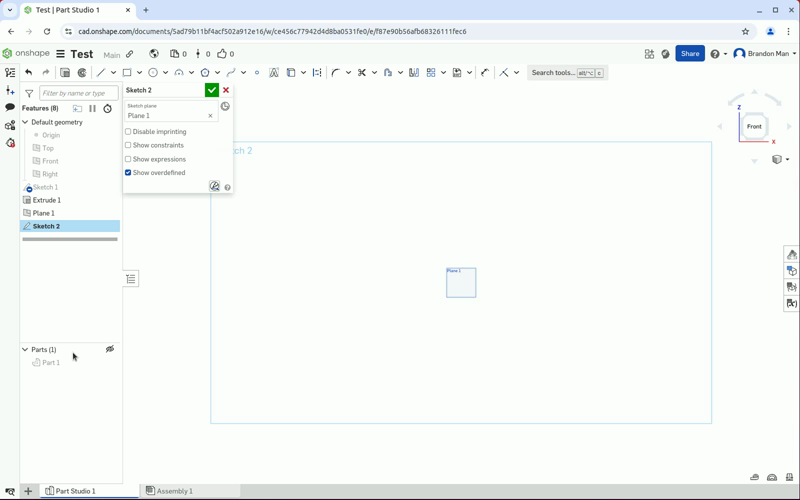
key_down(shift)
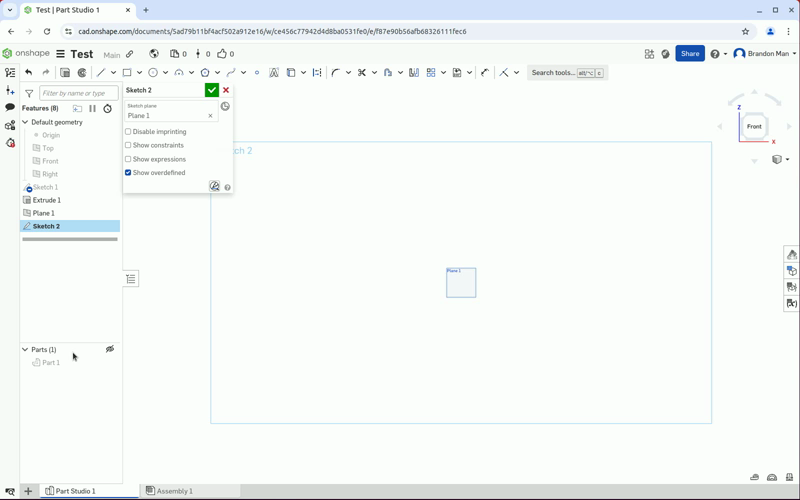
mouse_move(395, 347)
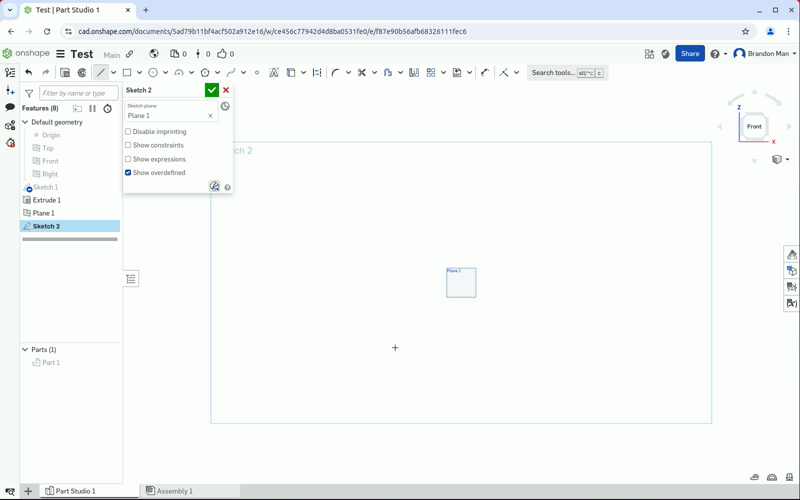
click(395, 347)
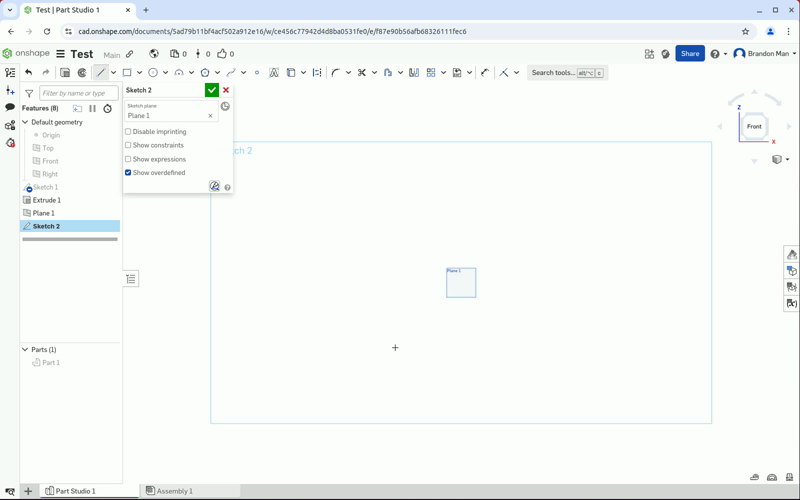
key_up(shift)
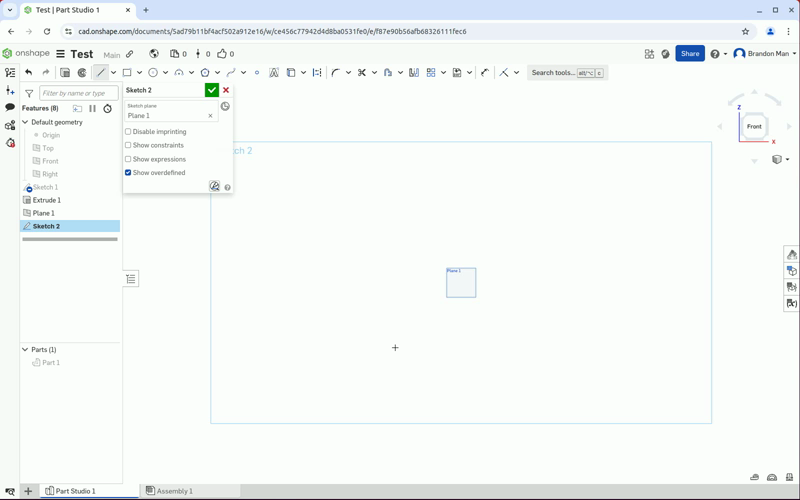
key_down(shift)
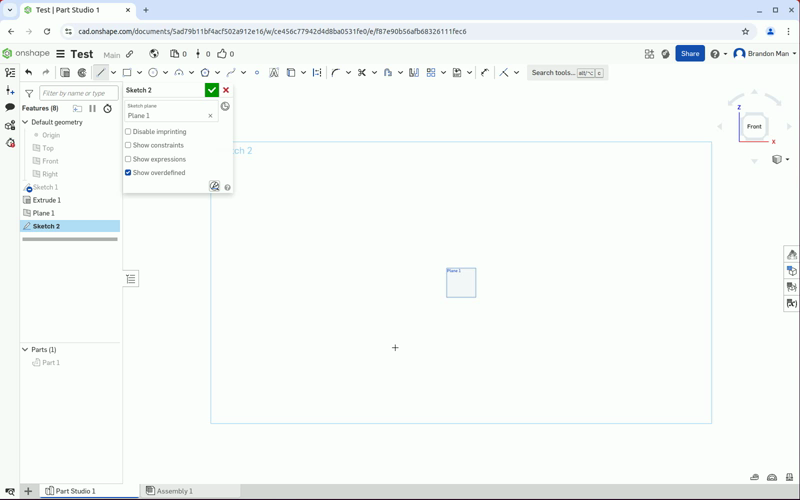
mouse_move(526, 347)
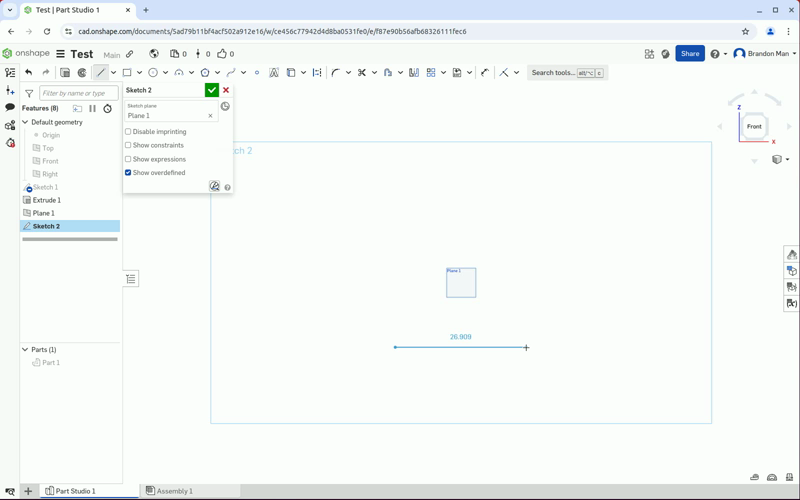
click(526, 347)
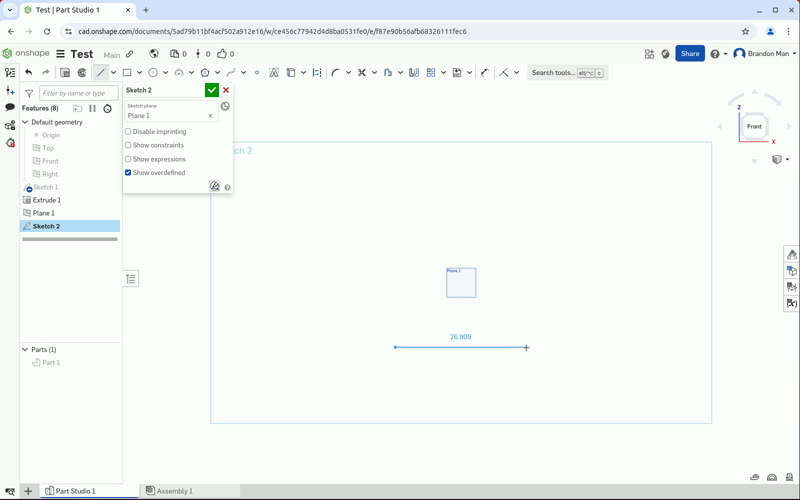
key_up(shift)
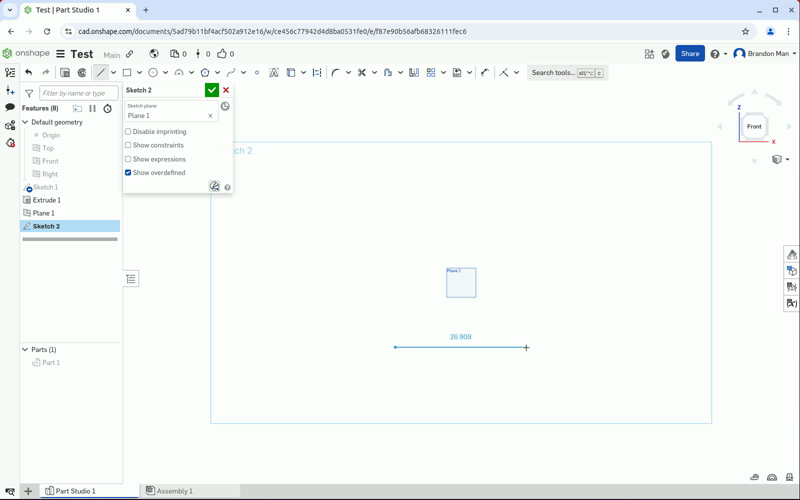
key_down(shift)
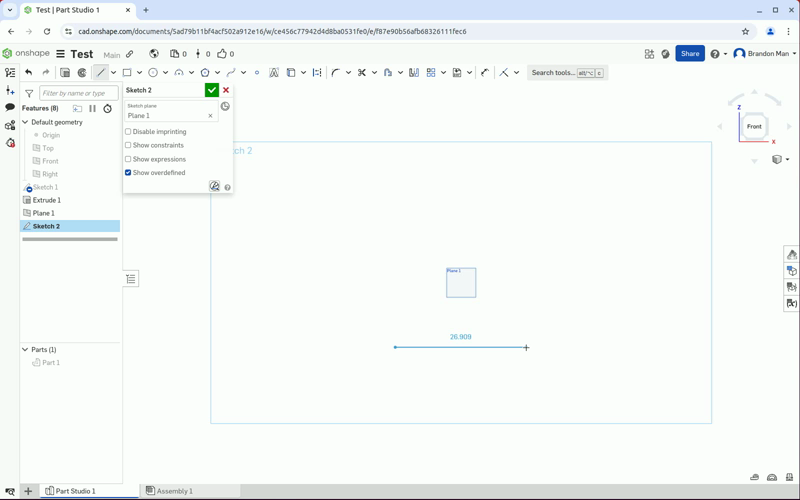
mouse_move(526, 253)
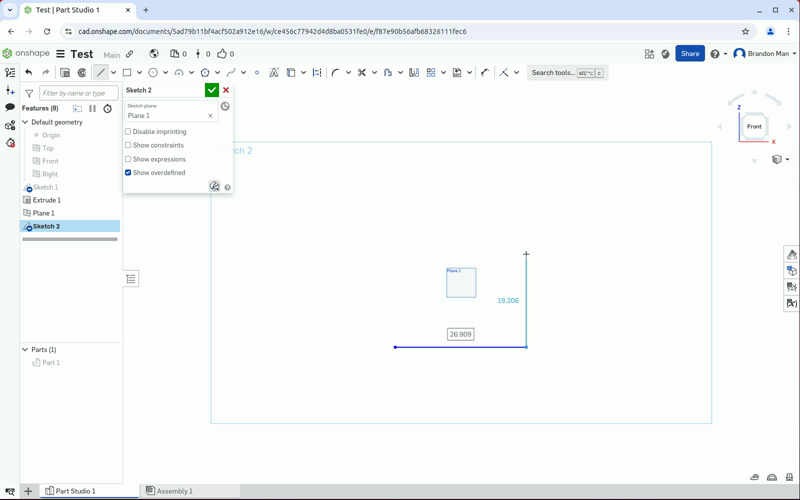
click(526, 253)
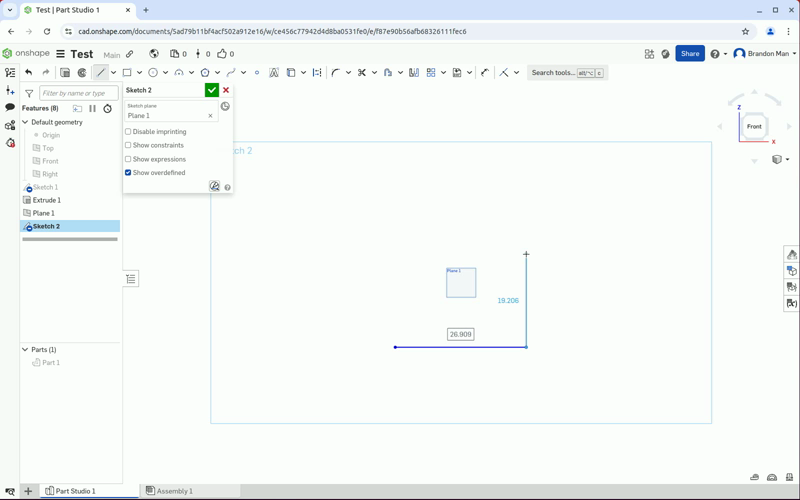
key_up(shift)
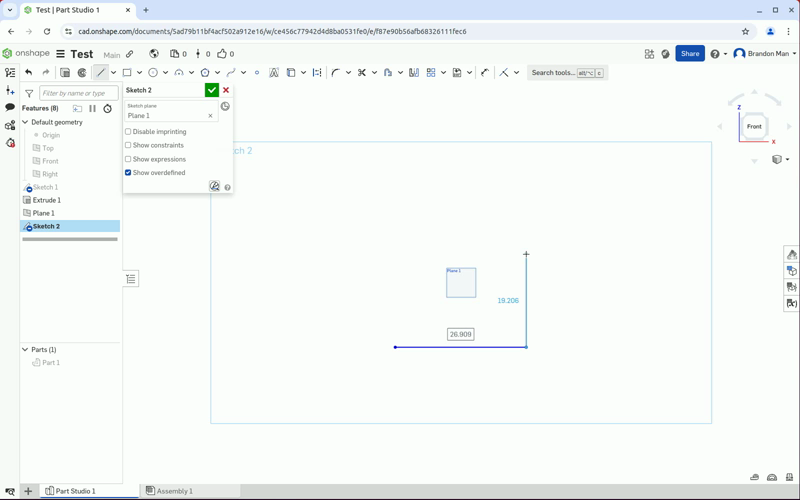
key_down(shift)
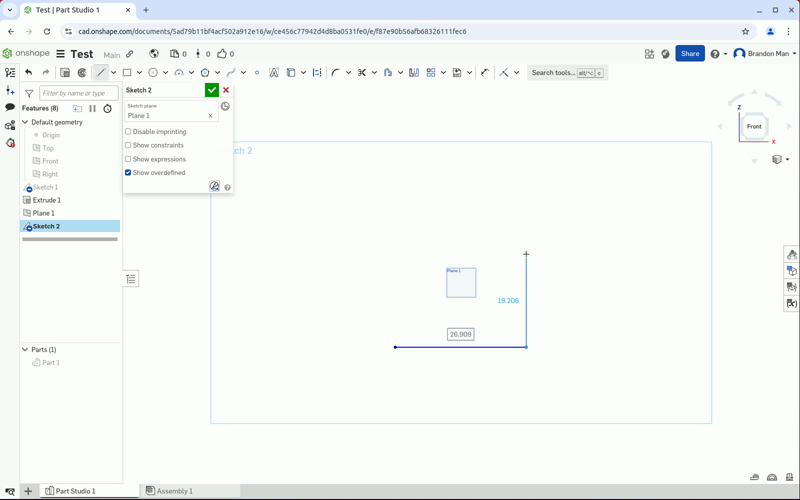
mouse_move(395, 253)
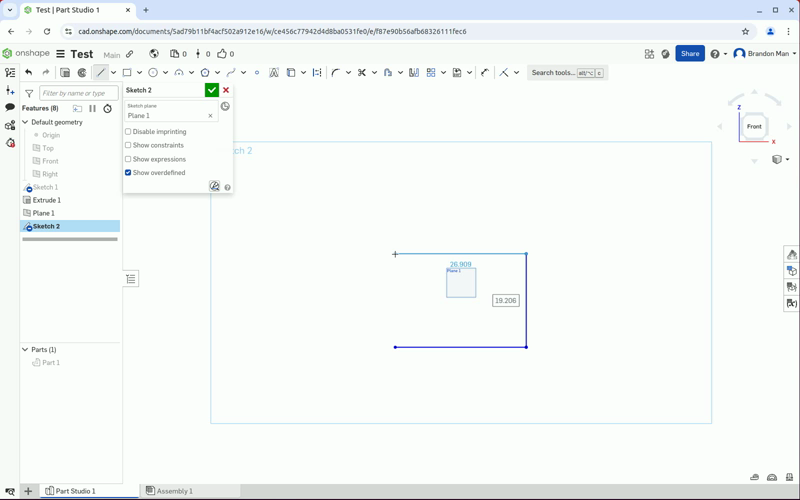
click(395, 253)
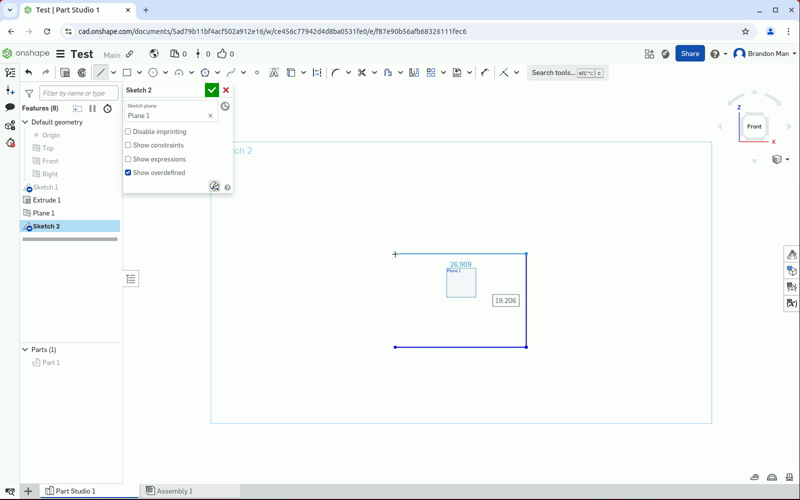
key_up(shift)
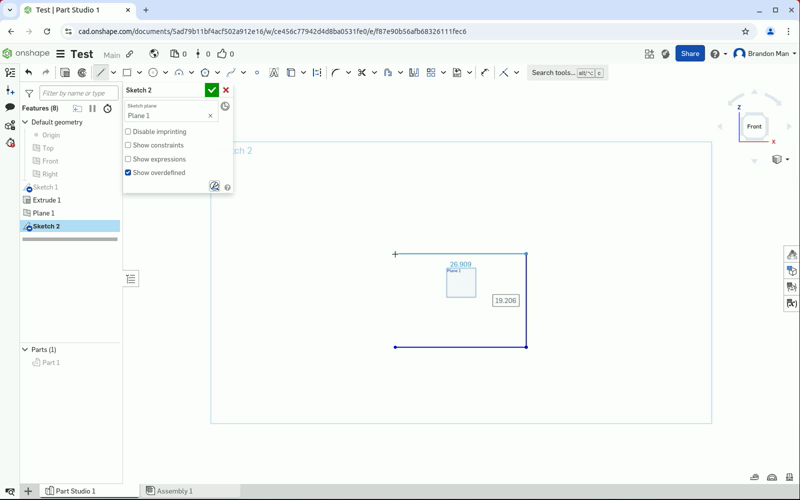
key_down(shift)
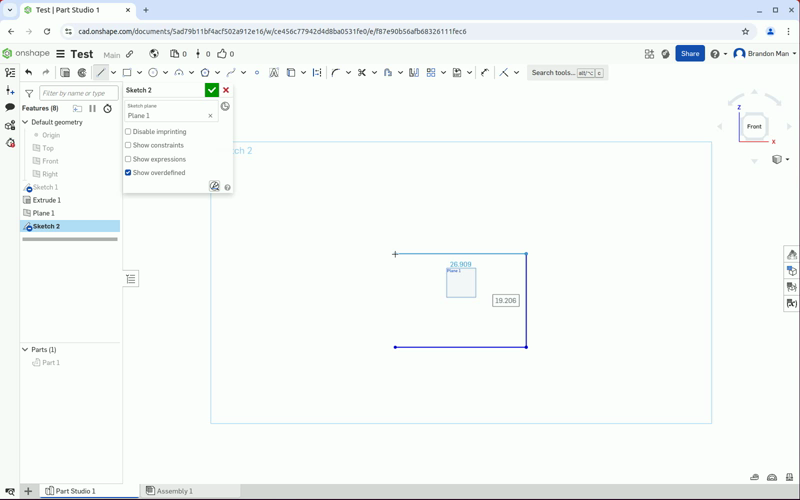
mouse_move(395, 347)
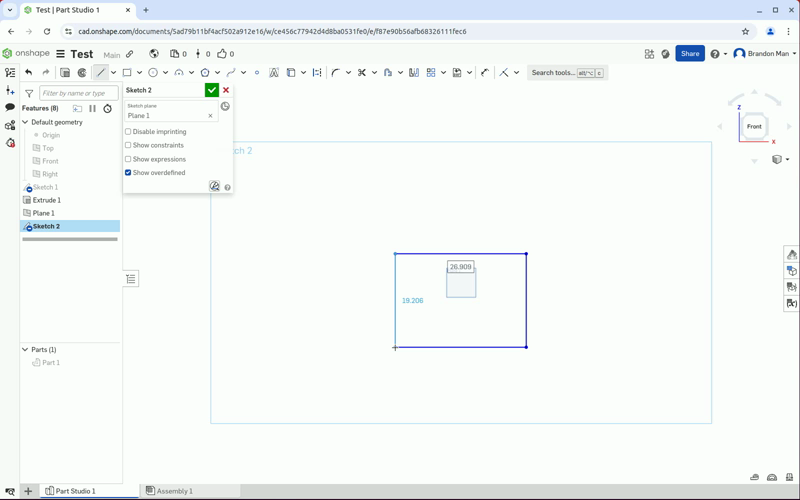
key_up(shift)
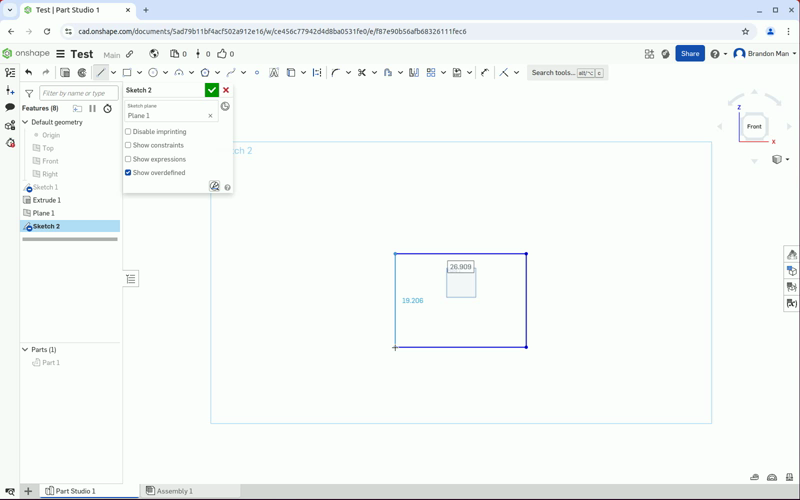
click(395, 347)
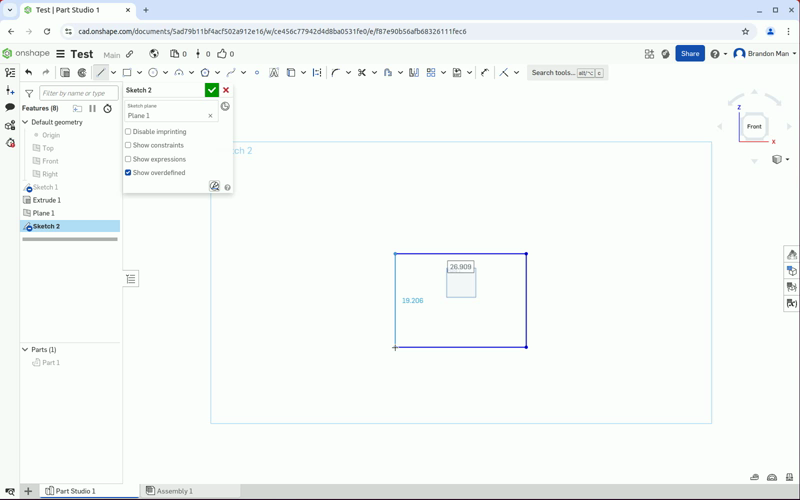
key(esc)
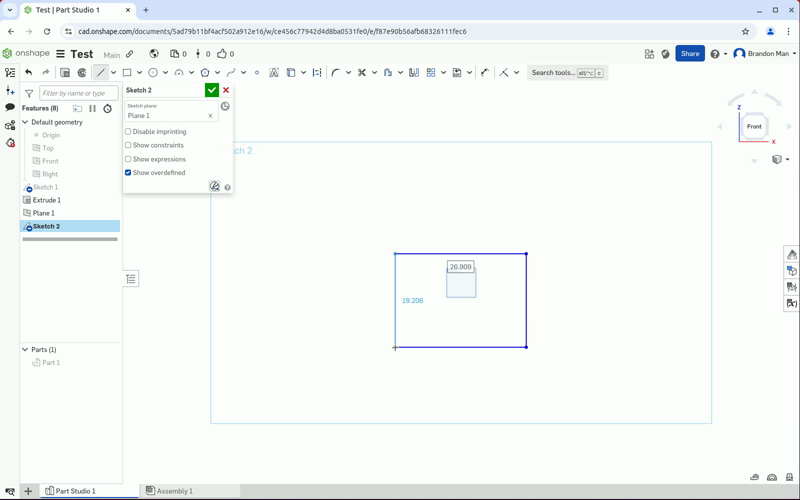
mouse_move(416, 308)
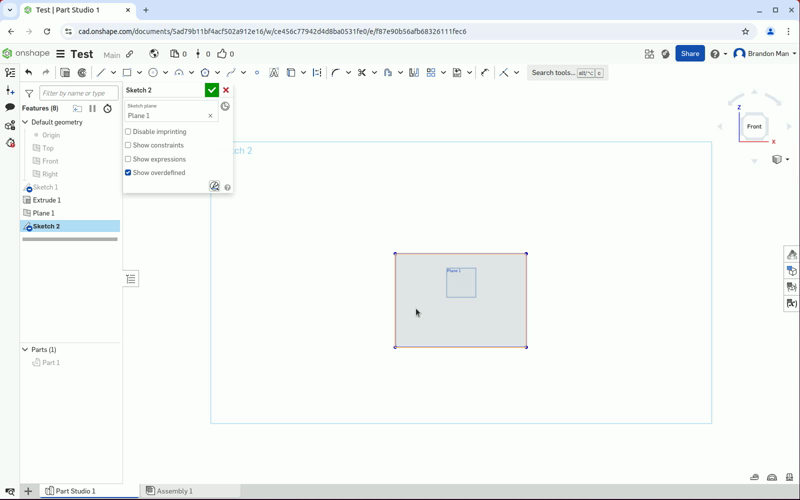
click(416, 308)
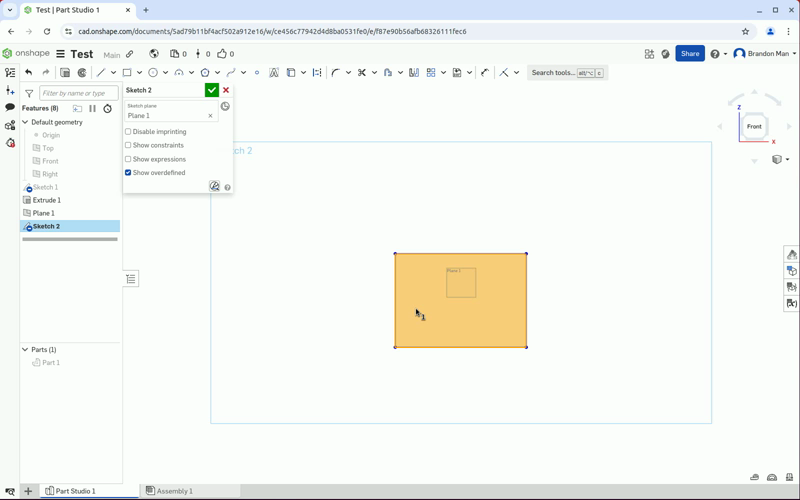
mouse_move(73, 352)
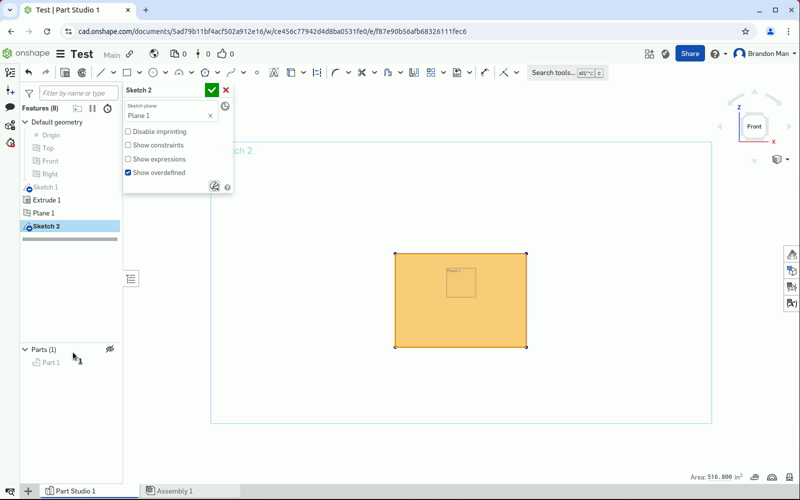
key(shift+y)
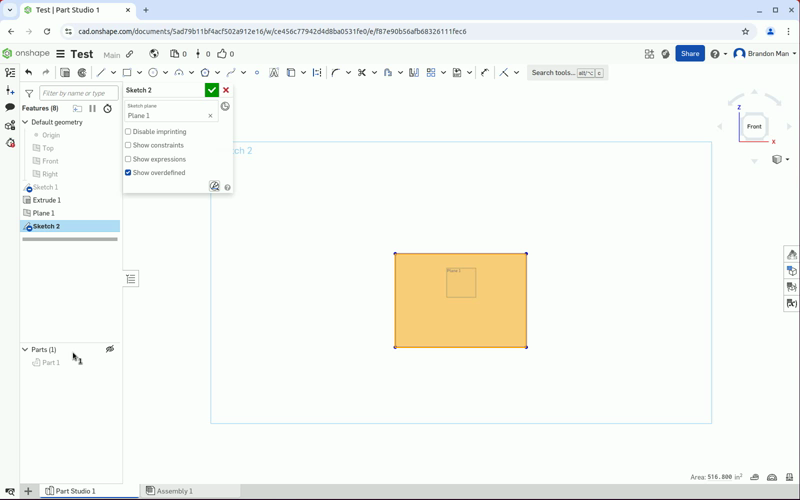
key(shift+e)
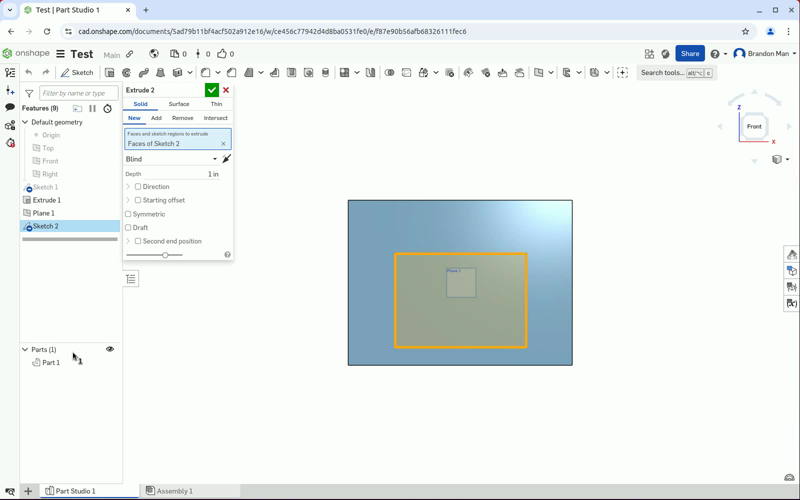
mouse_move(143, 106)
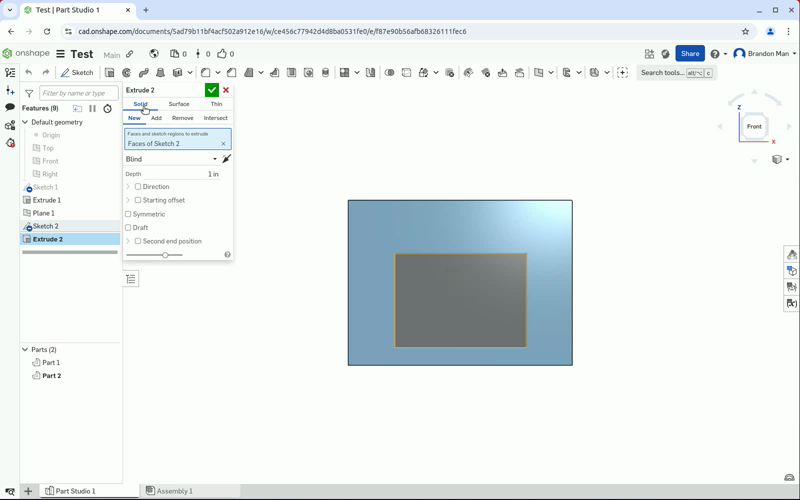
click(143, 106)
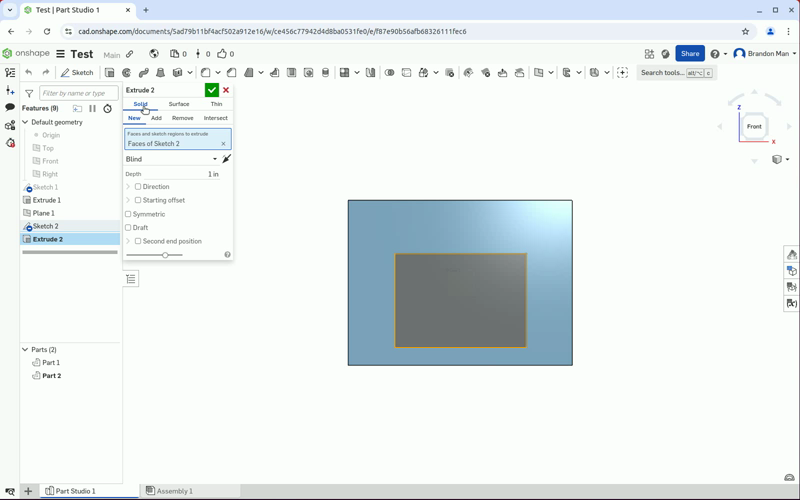
mouse_move(186, 120)
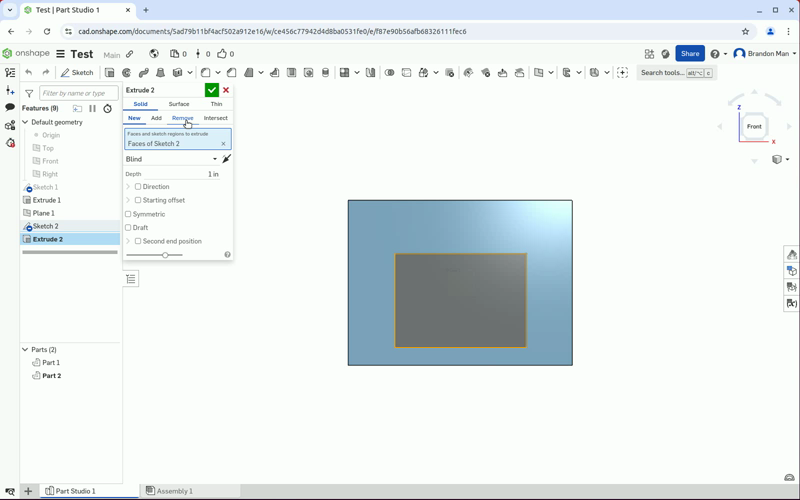
click(186, 120)
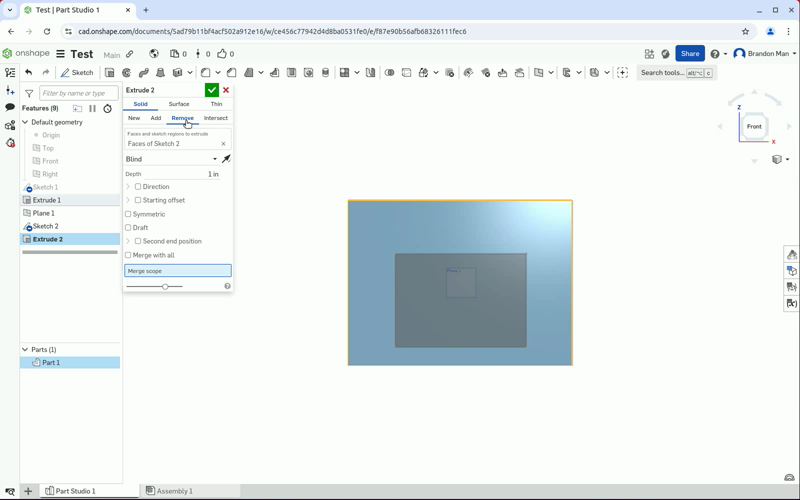
key(tab, 4)
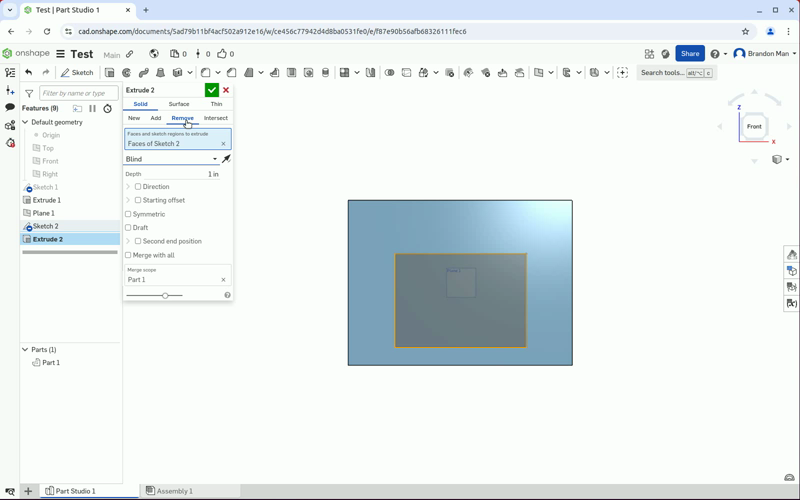
text(1.685)
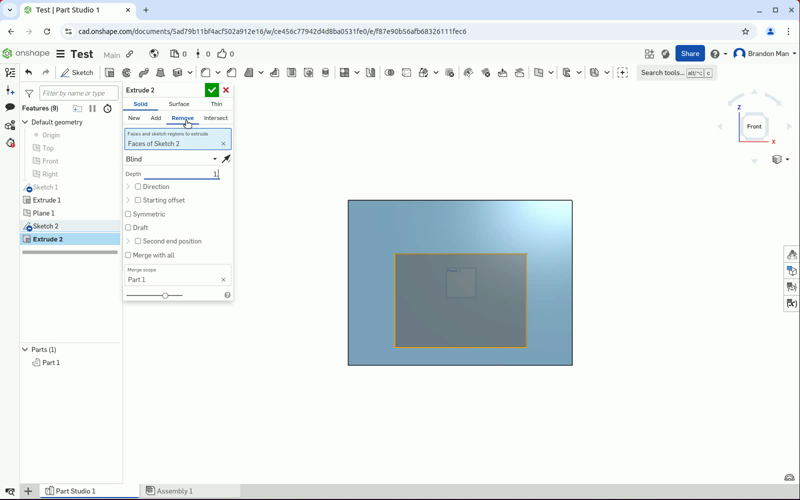
key(tab, 6)
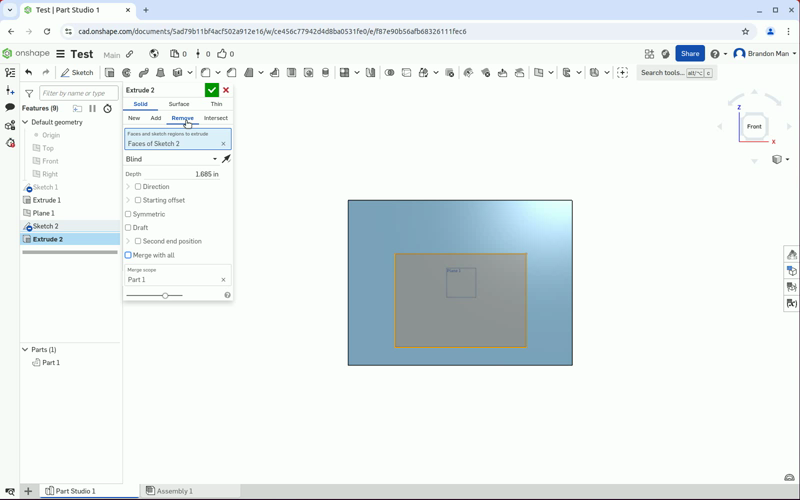
key(space)
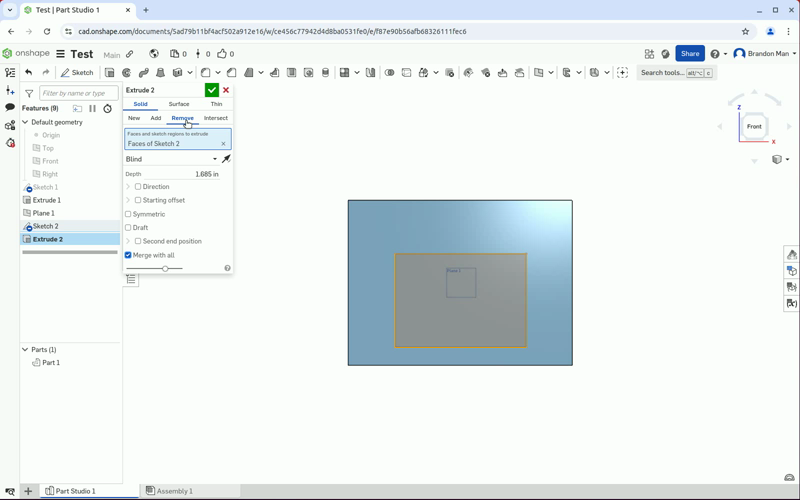
key(enter)
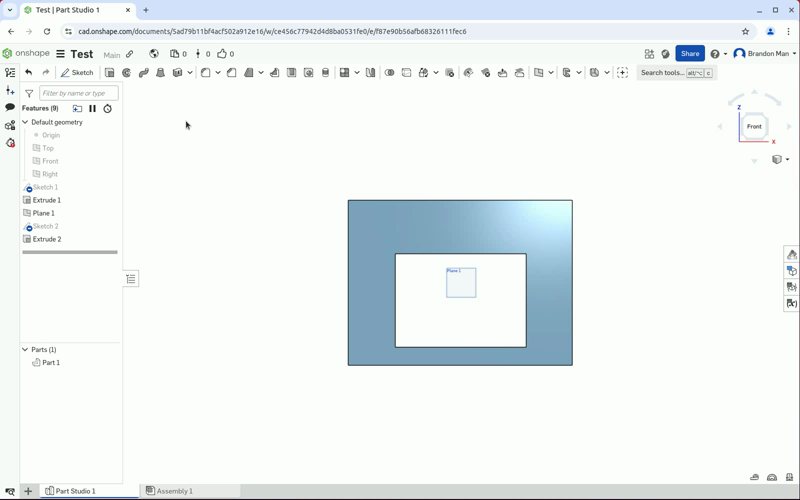
key(shift+h)
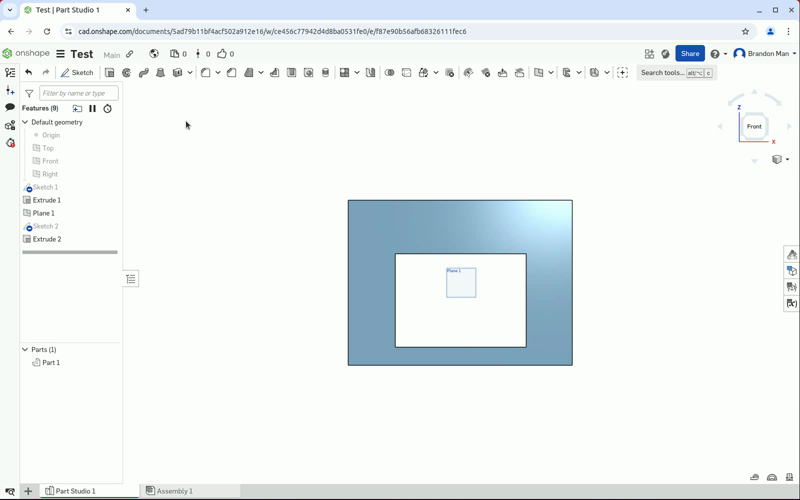
key(shift+h)
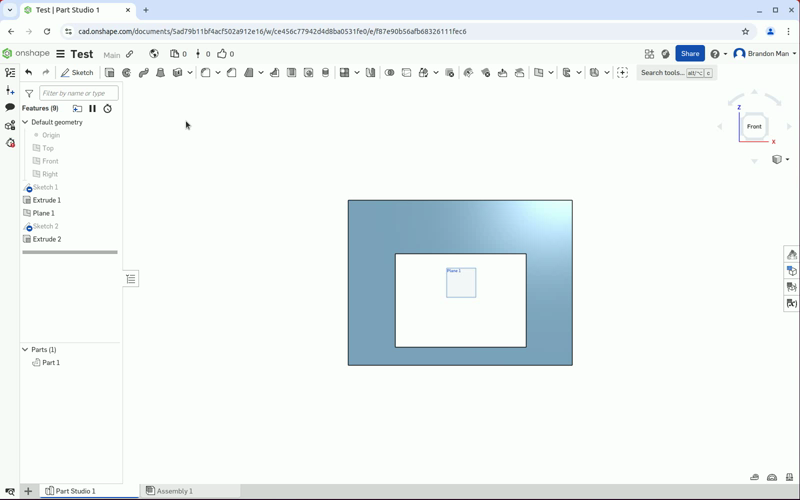
key(shift+7)
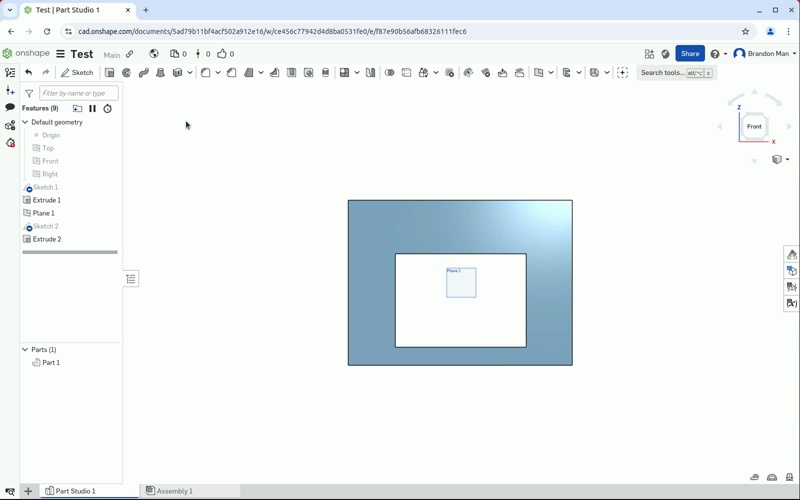
key(left, 2)
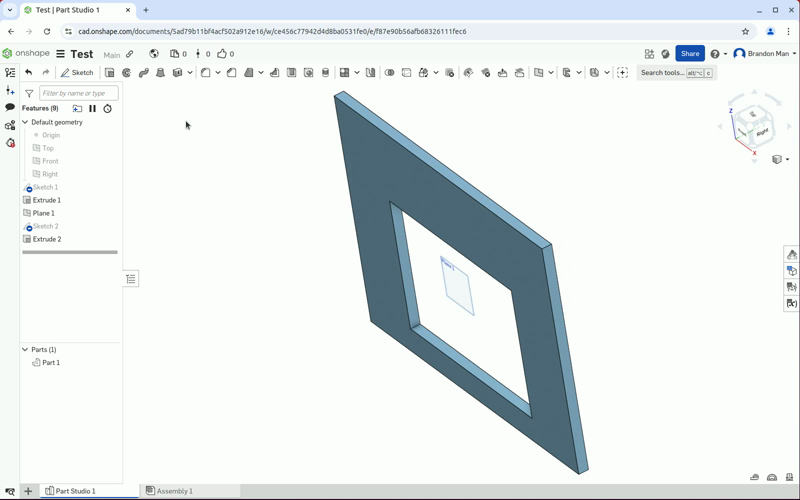
key(down, 2)
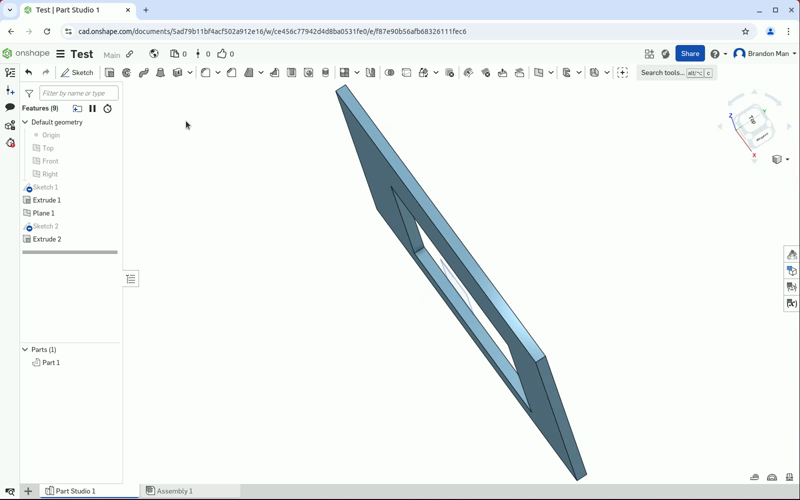
key(up, 2)
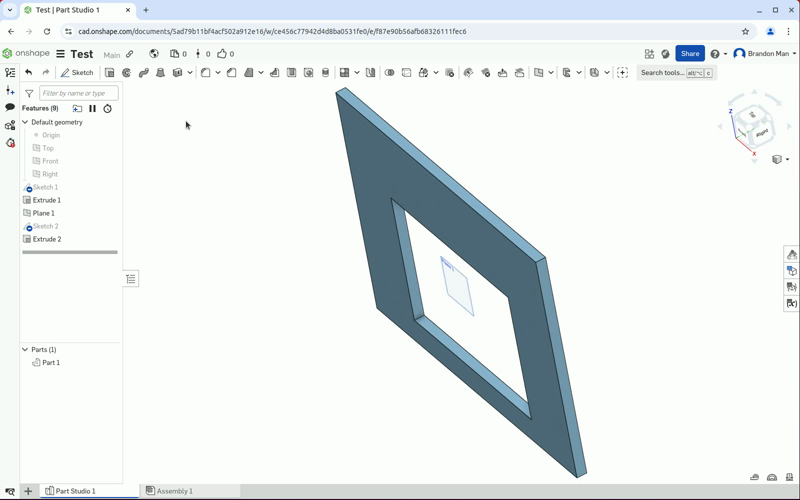
key(right, 2)
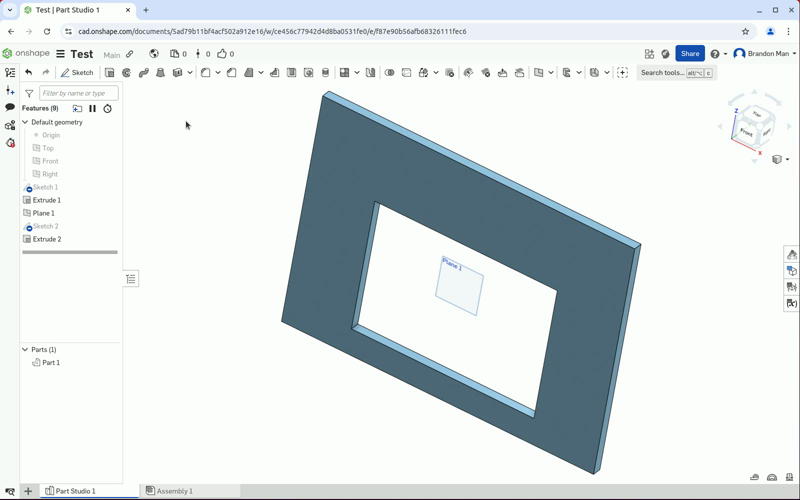
mouse_move(73, 189)
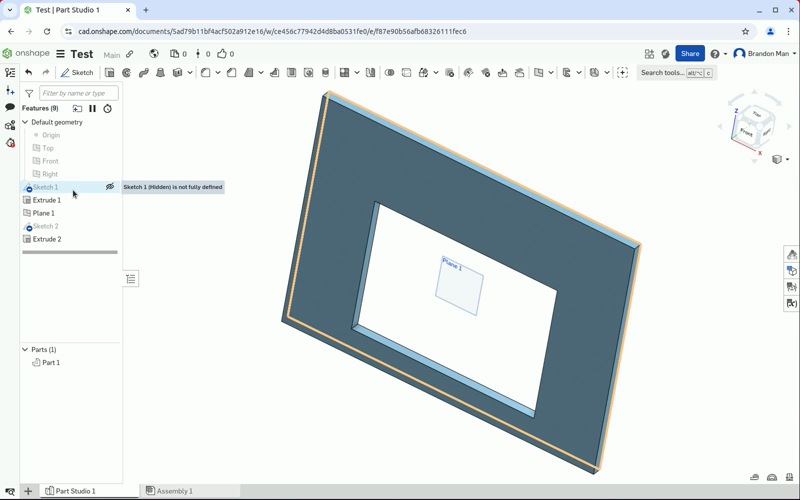
click(73, 189)